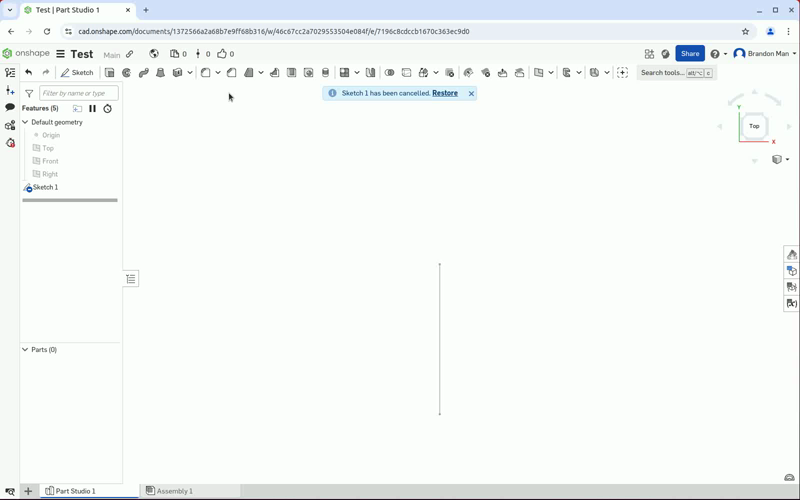
key(shift+h)
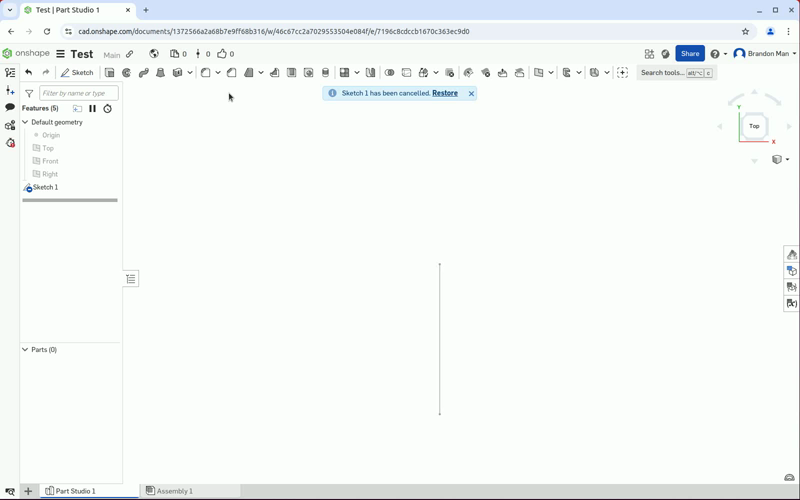
key(shift+s)
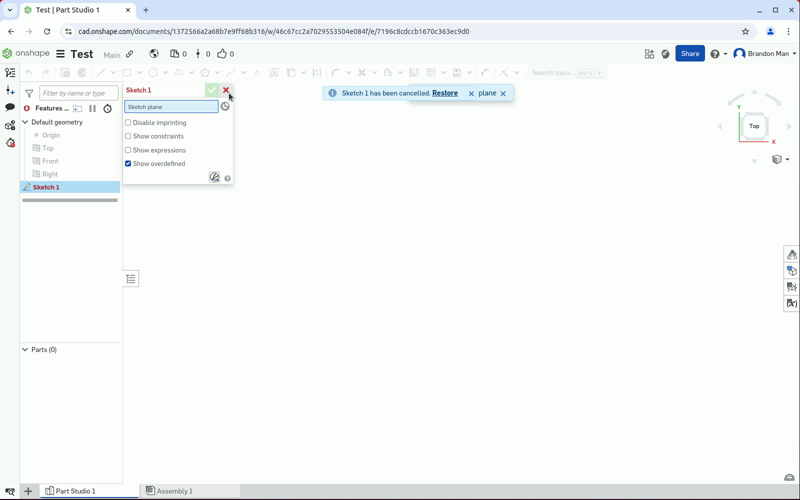
mouse_move(73, 150)
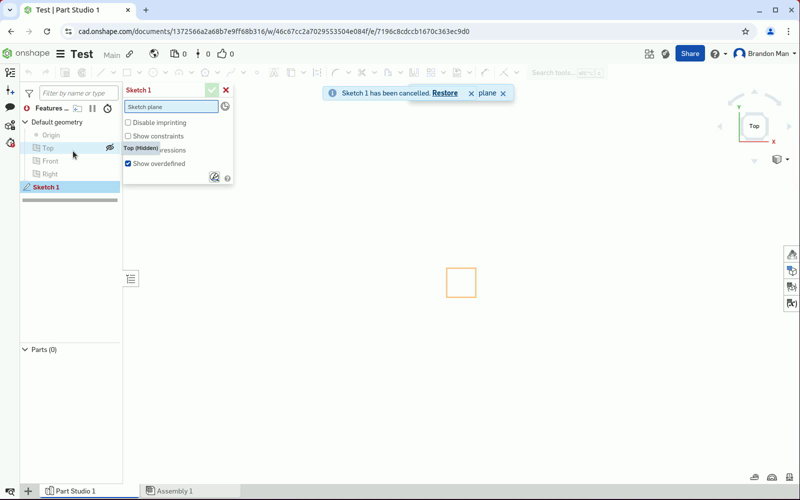
click(73, 150)
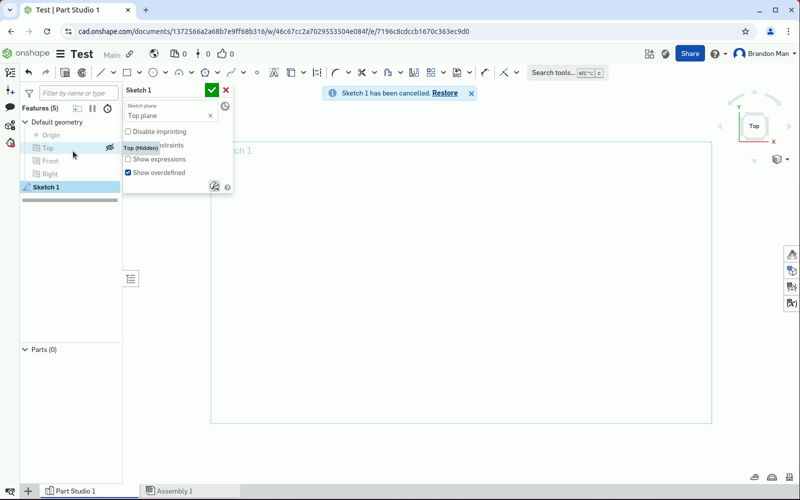
mouse_move(73, 352)
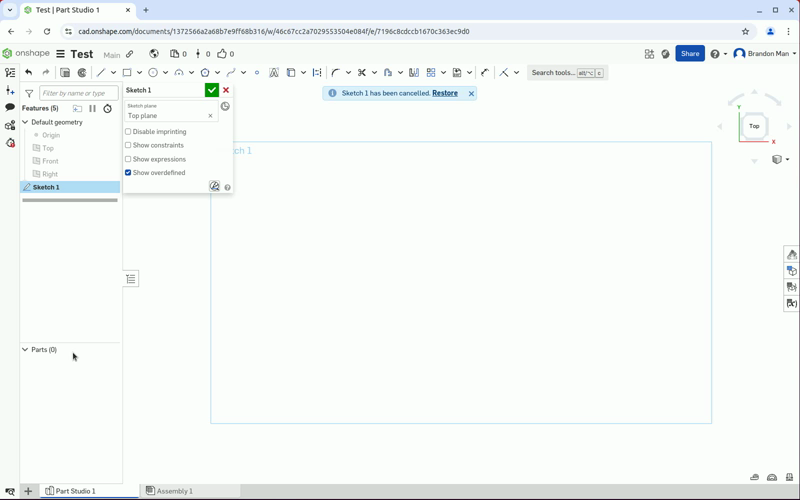
key(y)
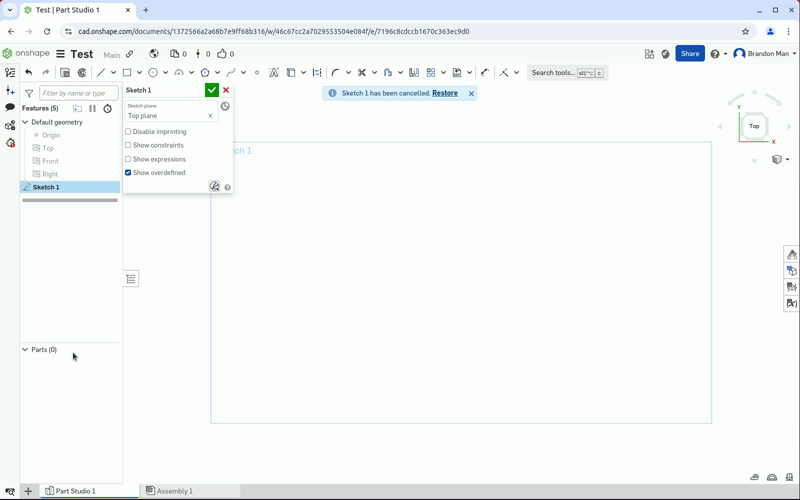
key(l)
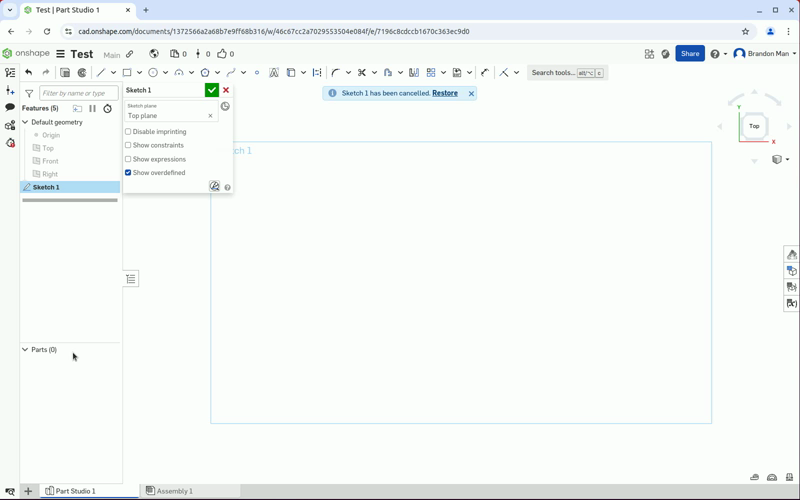
key_down(shift)
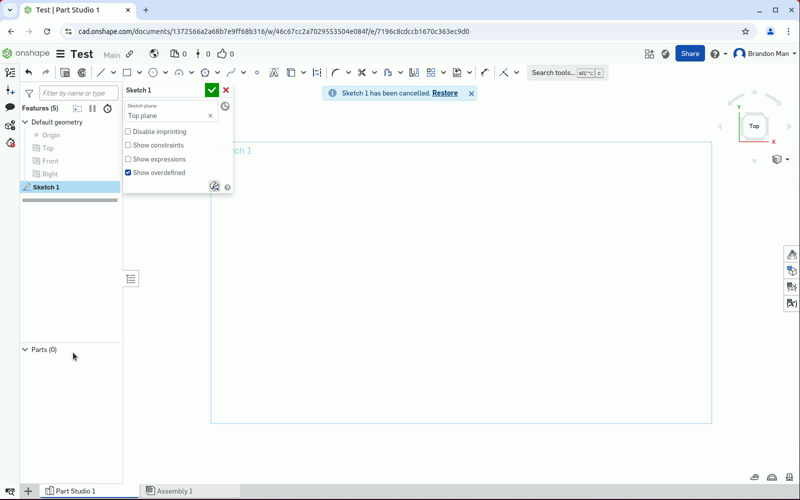
mouse_move(348, 303)
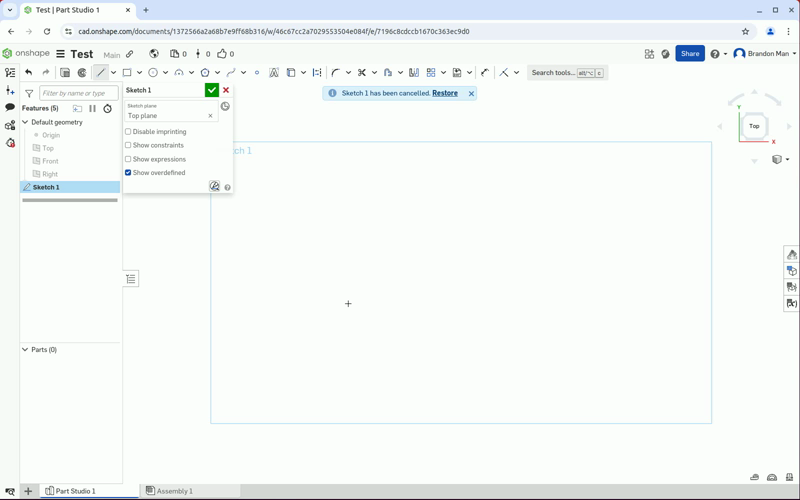
click(348, 303)
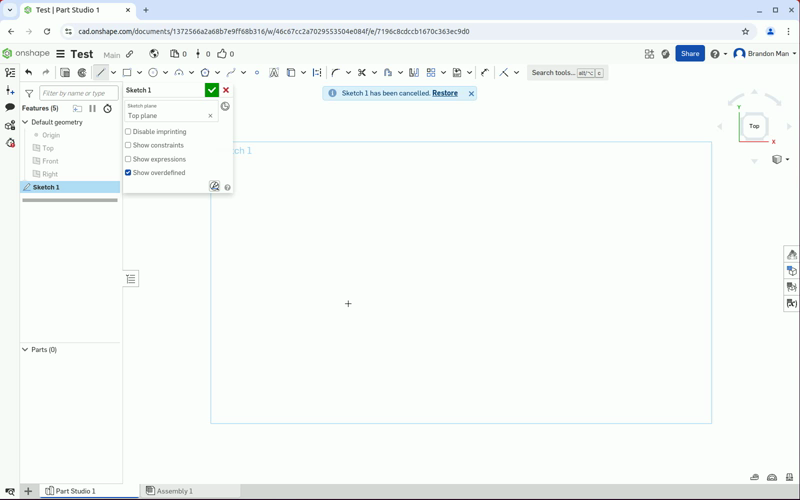
key_up(shift)
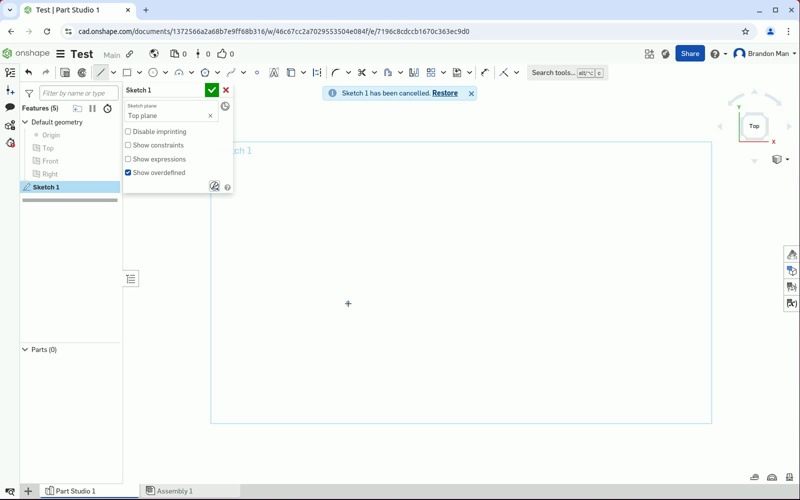
key_down(shift)
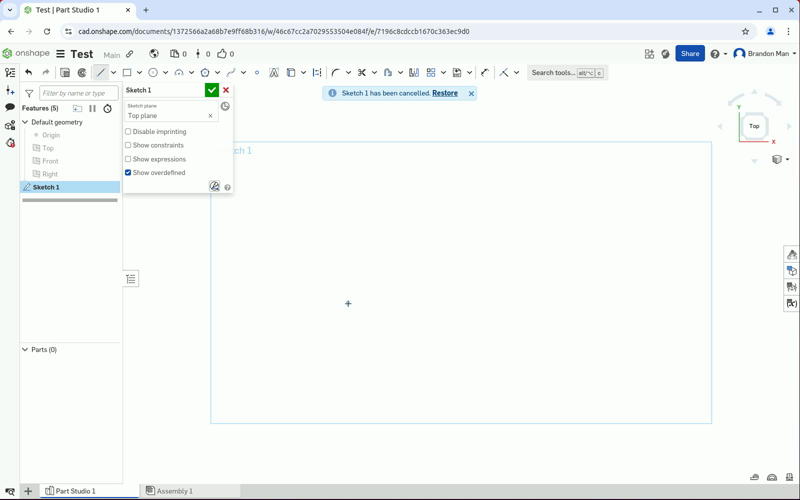
mouse_move(378, 303)
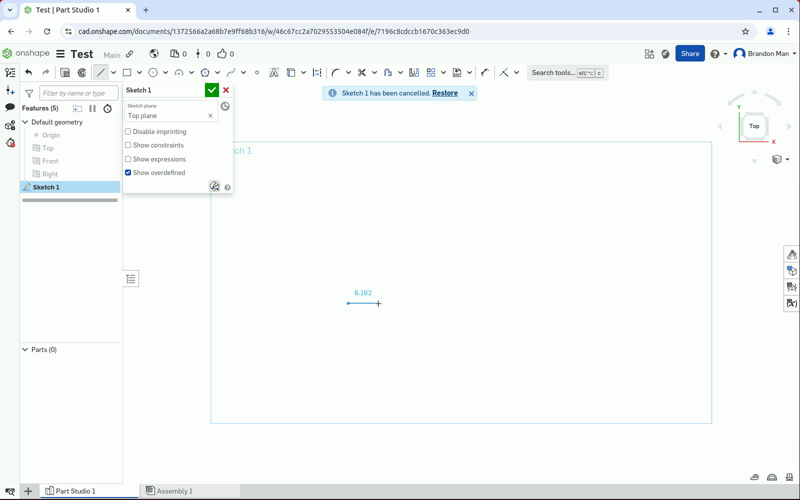
mouse_move(373, 330)
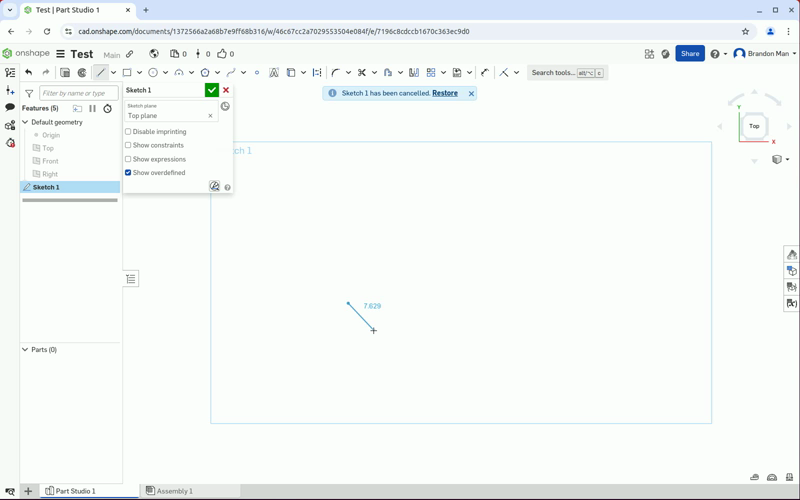
click(373, 330)
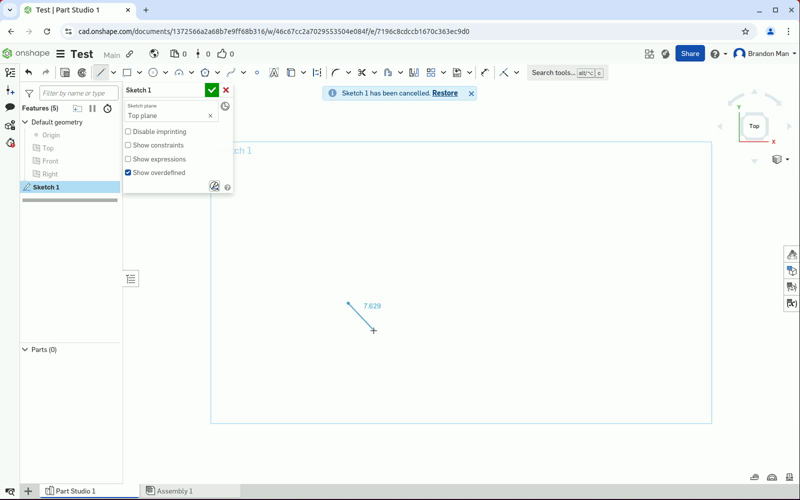
key_up(shift)
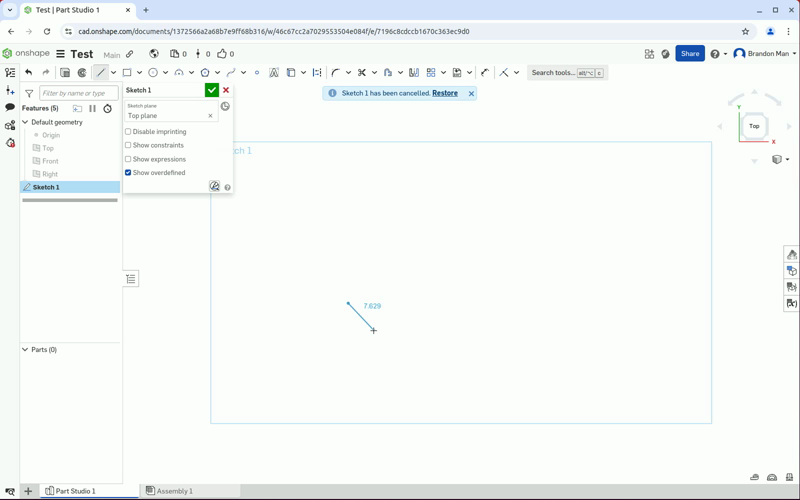
key_down(shift)
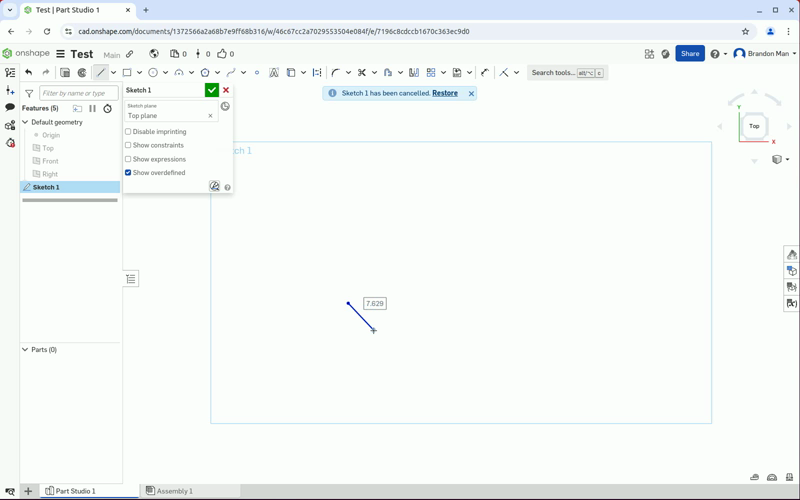
mouse_move(403, 330)
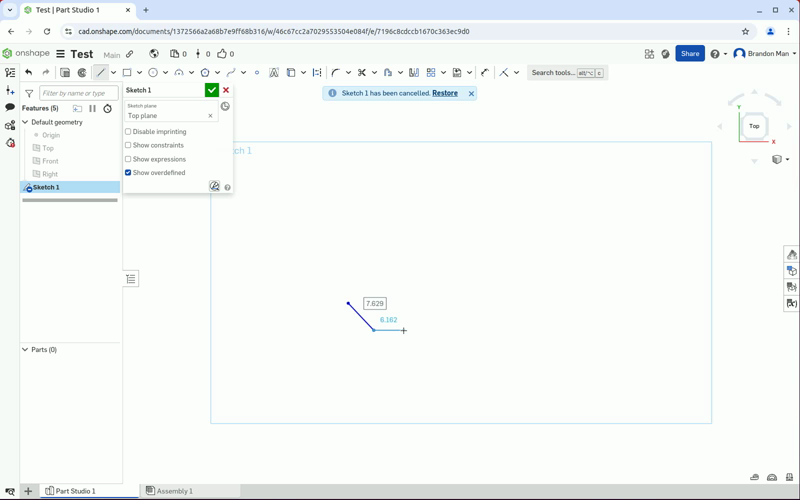
mouse_move(410, 327)
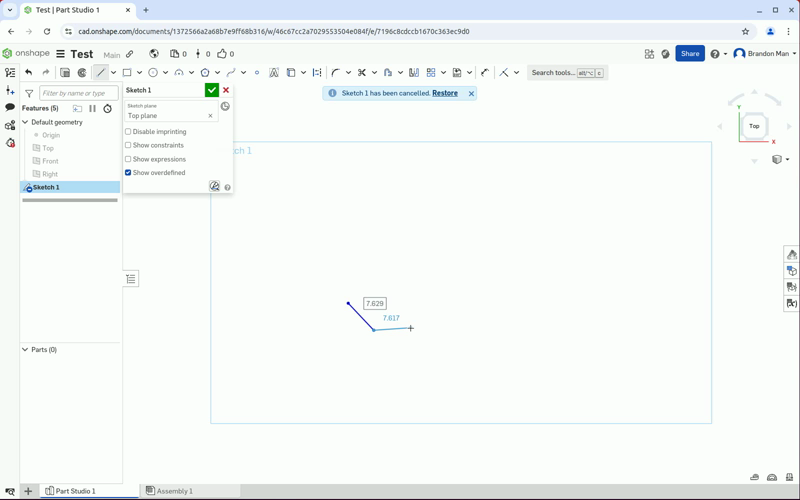
click(410, 327)
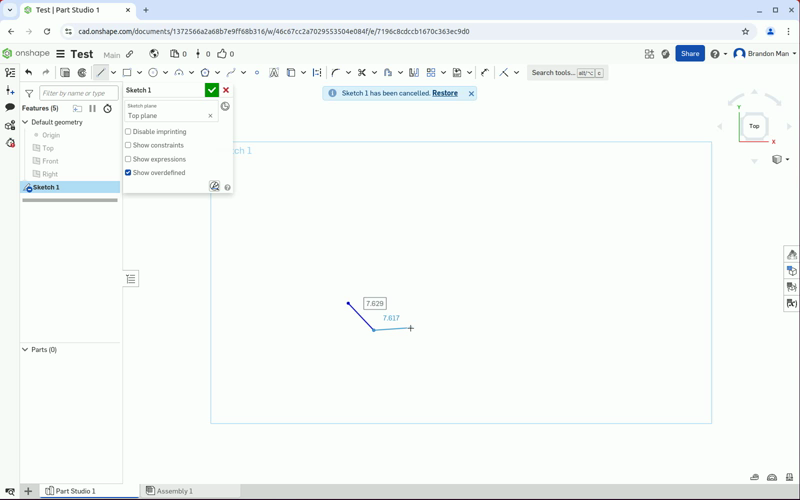
key_up(shift)
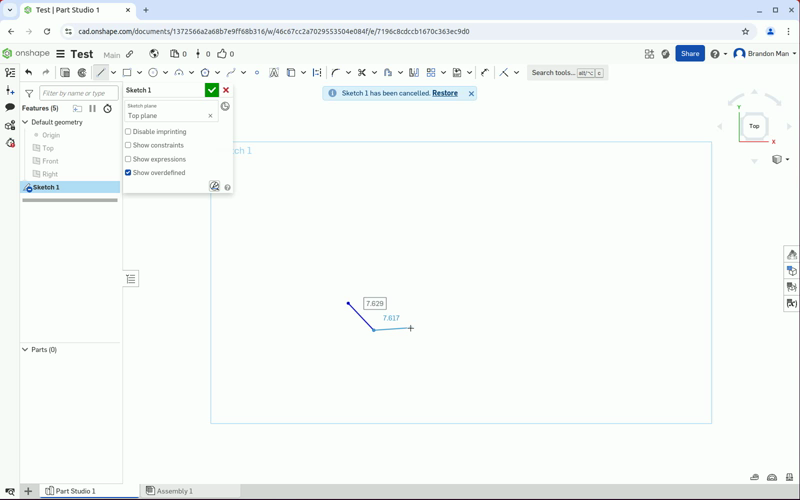
key_down(shift)
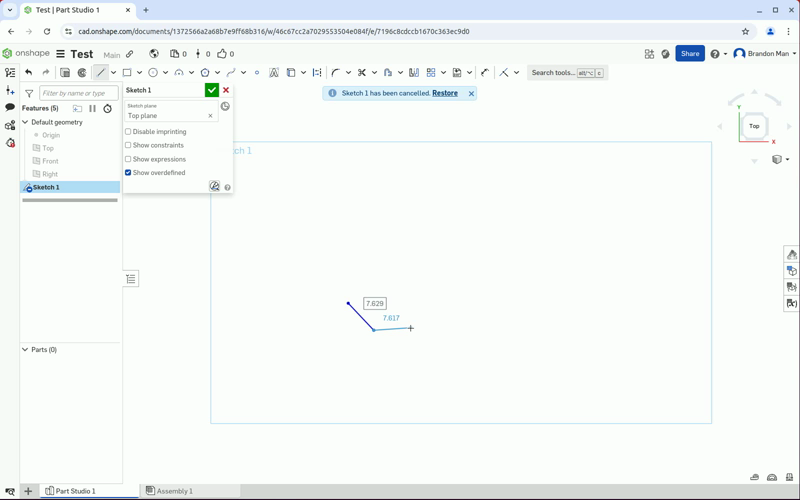
mouse_move(440, 327)
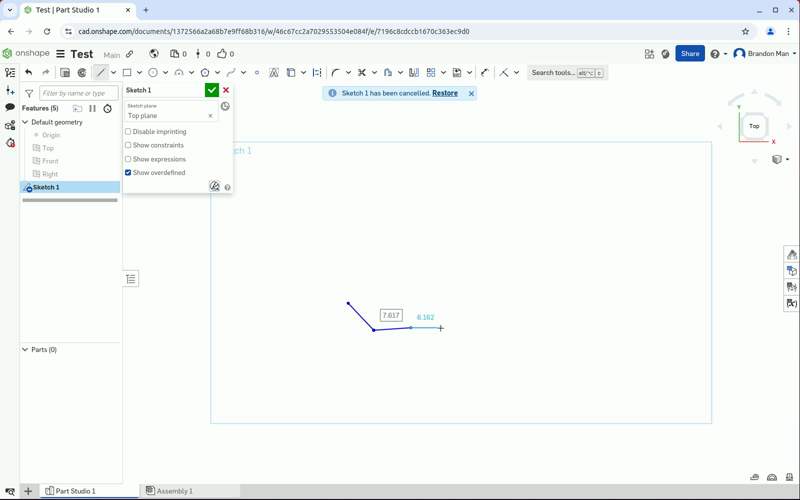
mouse_move(431, 296)
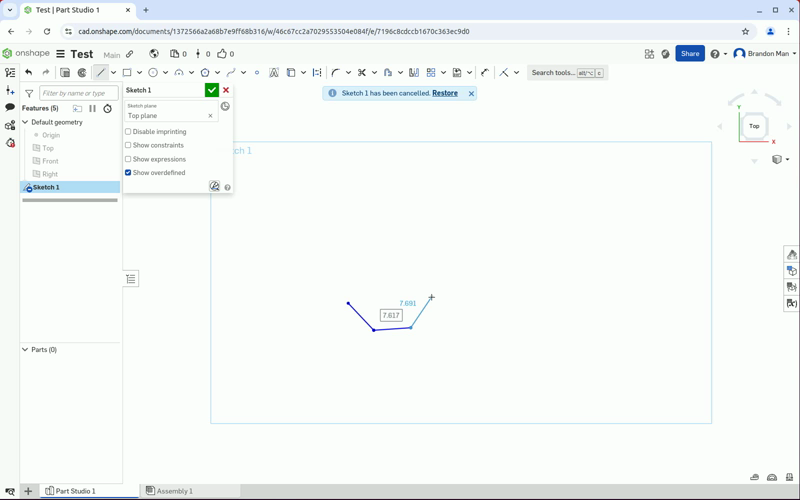
click(431, 296)
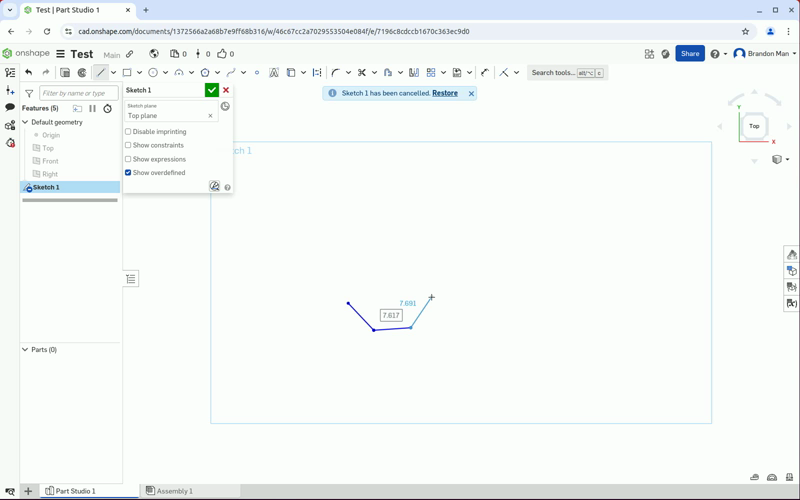
key_up(shift)
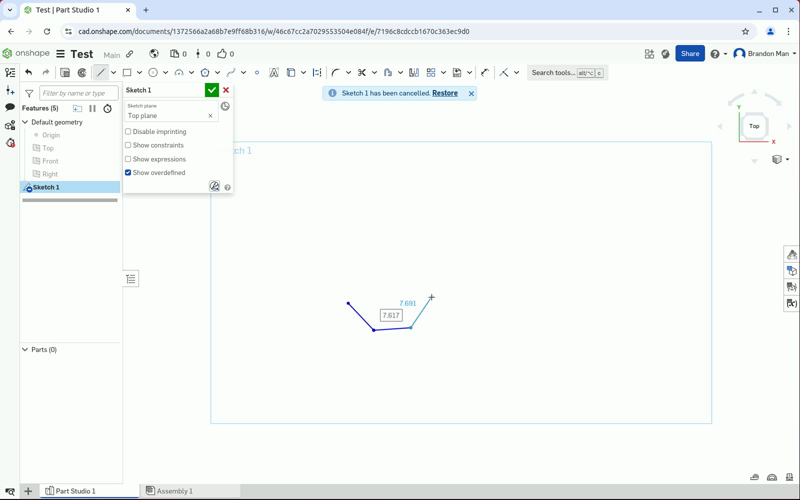
key_down(shift)
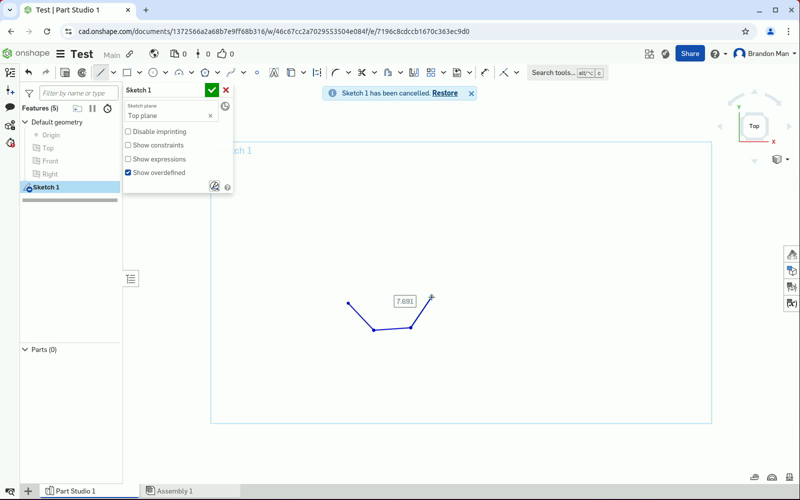
mouse_move(461, 296)
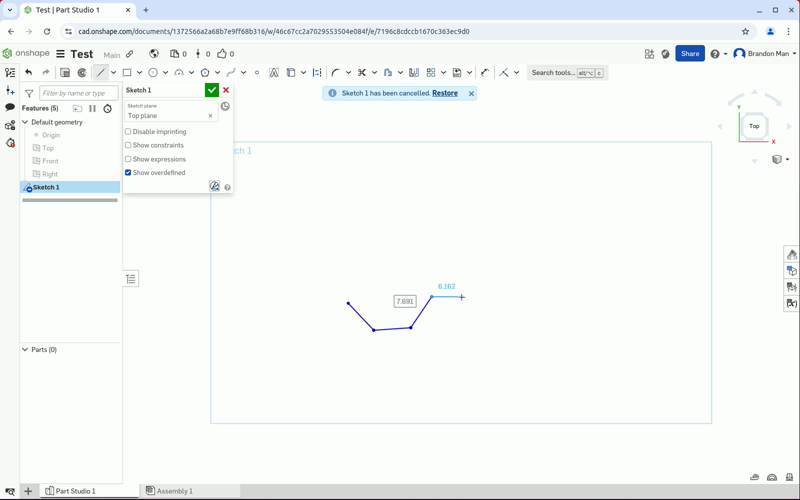
mouse_move(420, 260)
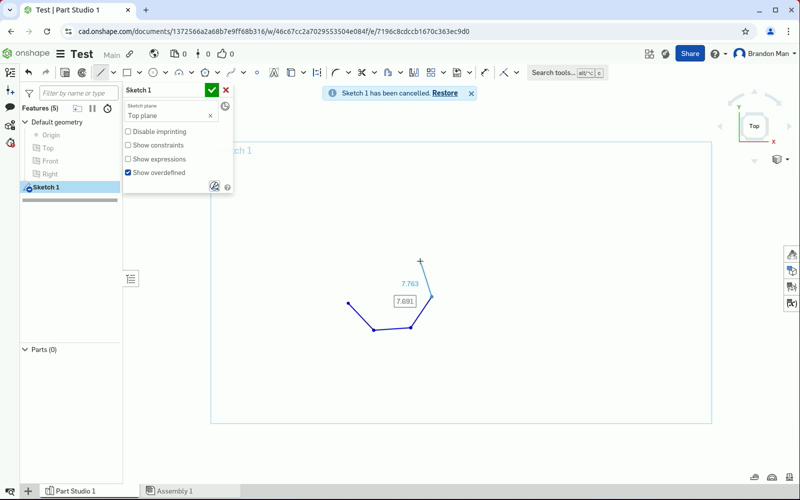
click(420, 260)
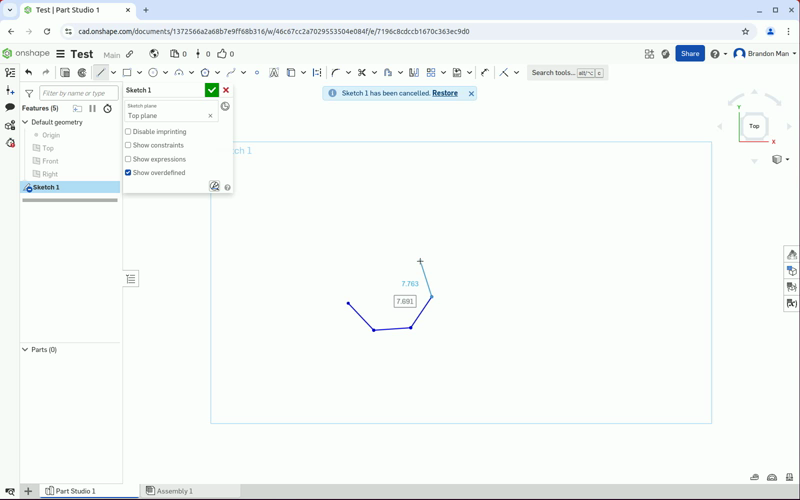
key_up(shift)
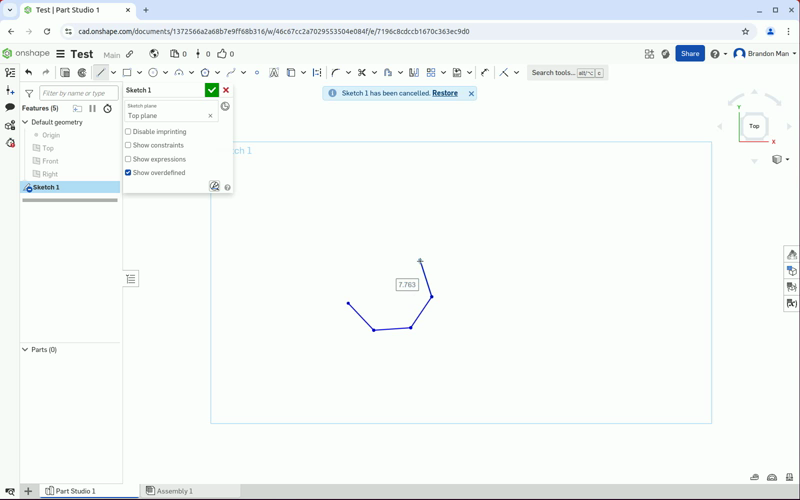
key_down(shift)
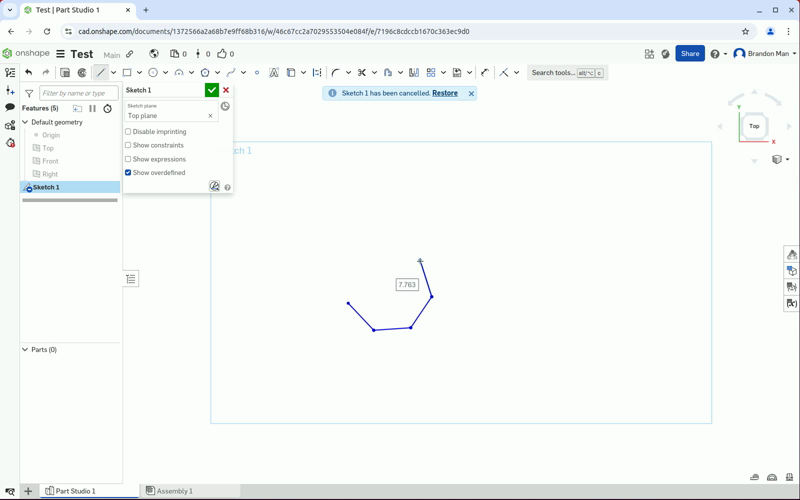
mouse_move(450, 260)
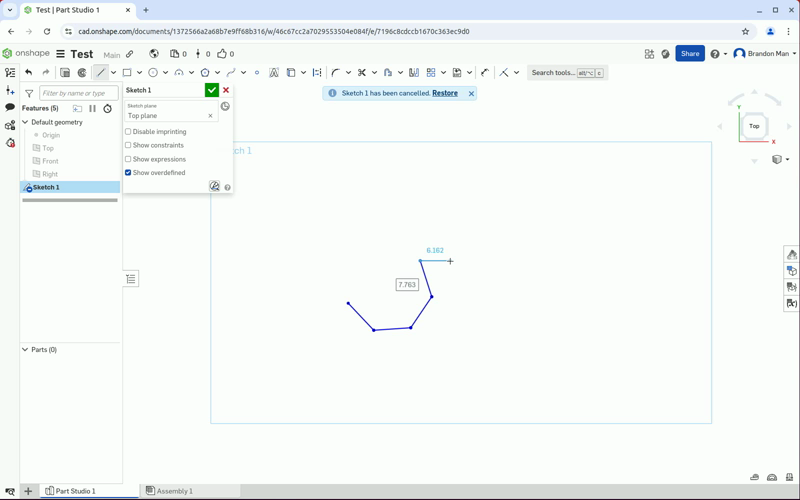
mouse_move(386, 247)
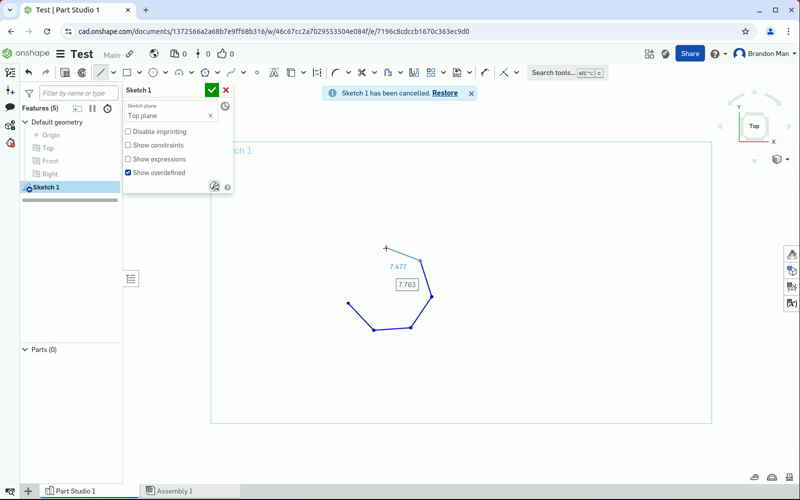
click(386, 247)
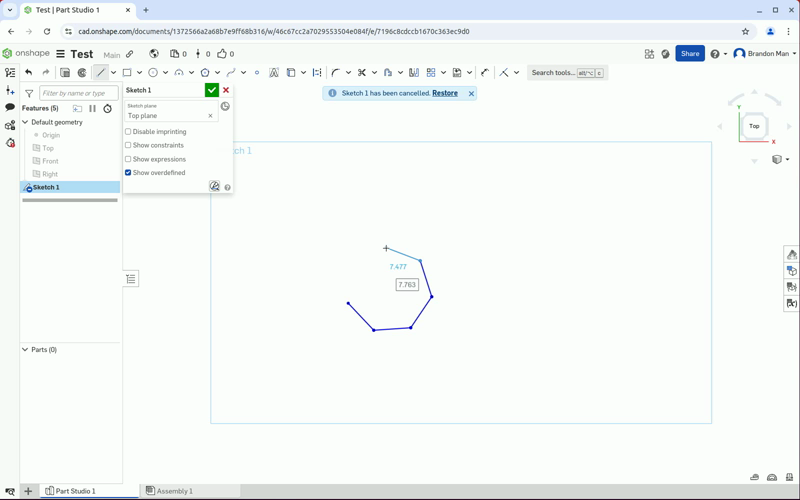
key_up(shift)
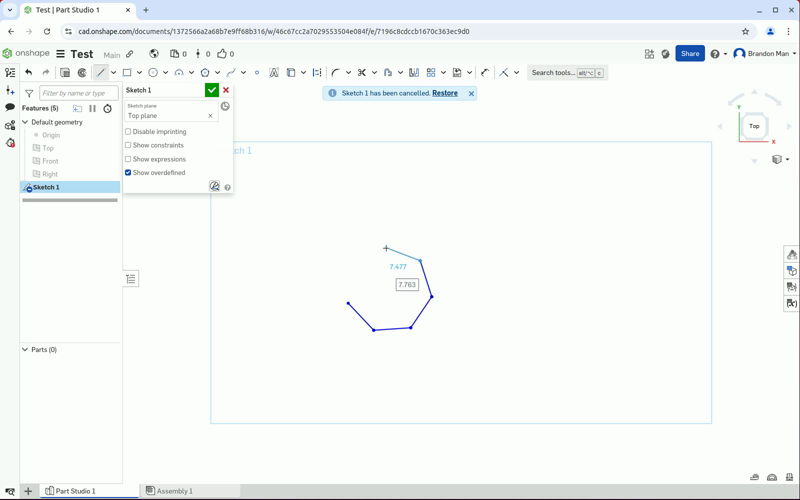
key_down(shift)
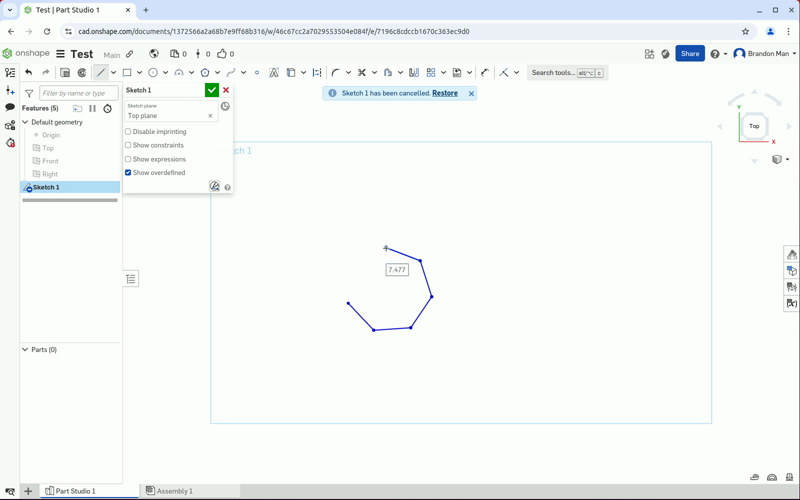
mouse_move(416, 247)
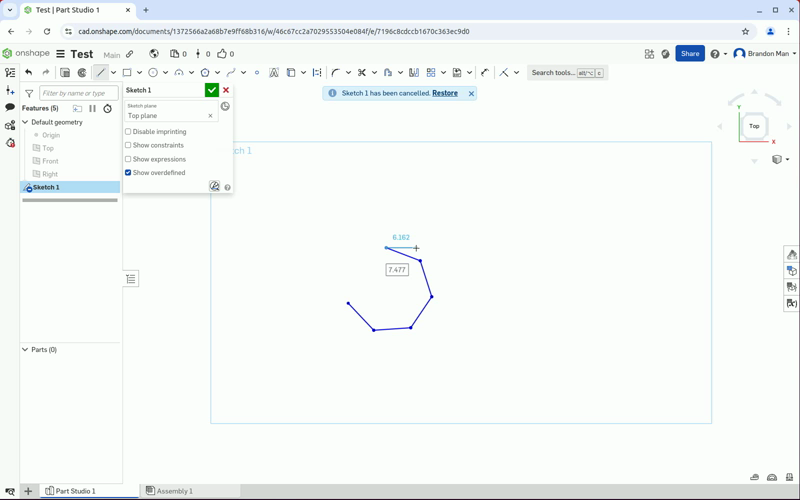
mouse_move(353, 265)
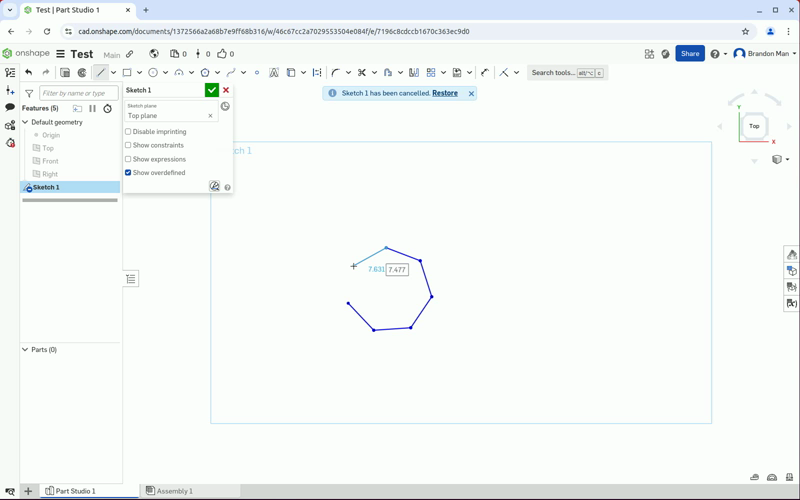
click(353, 265)
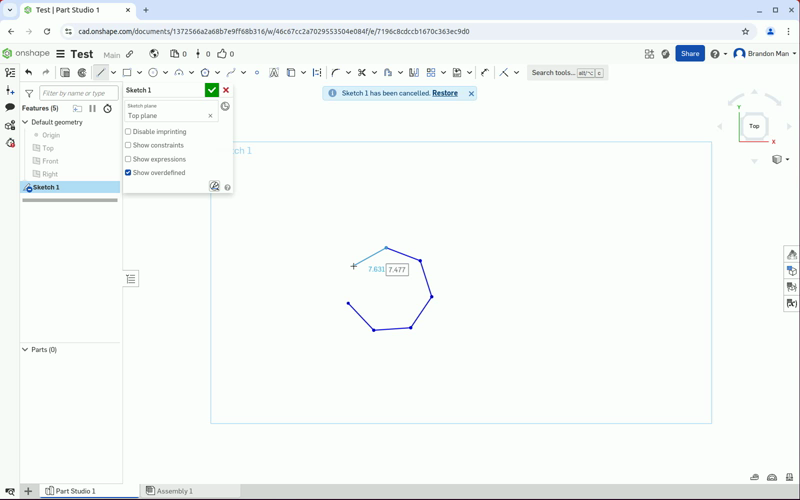
key_up(shift)
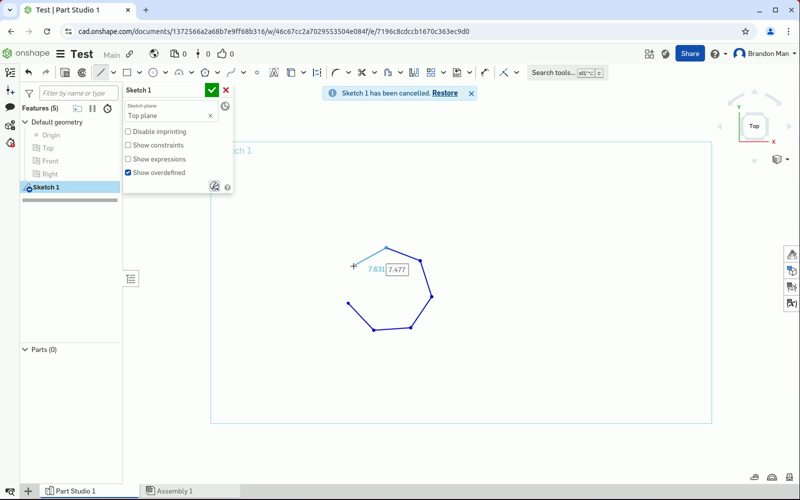
mouse_move(383, 265)
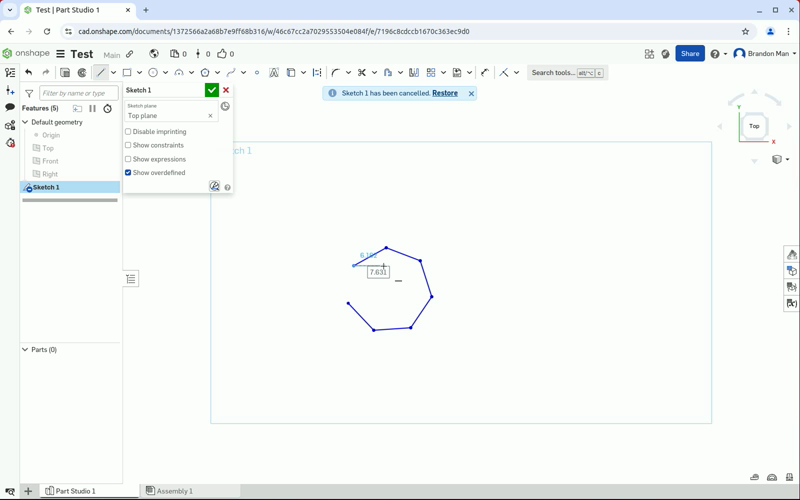
key_down(shift)
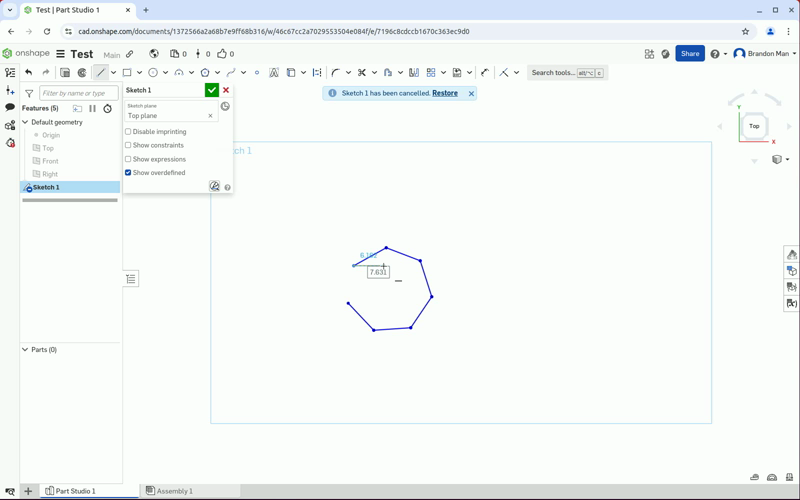
mouse_move(348, 303)
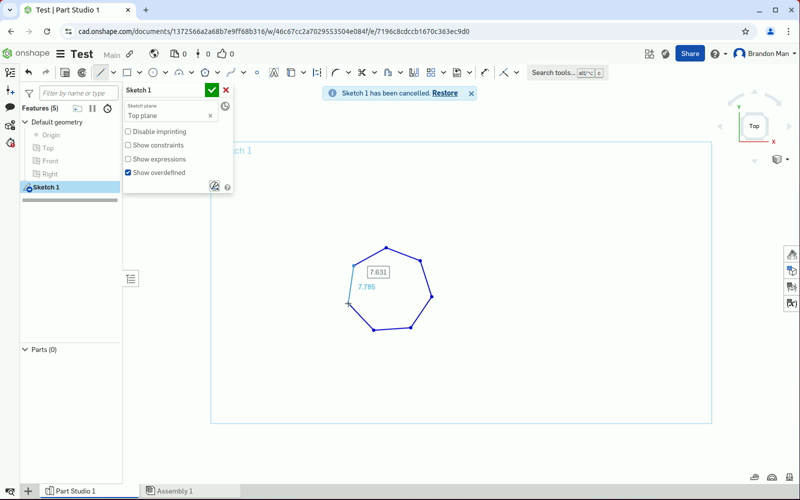
key_up(shift)
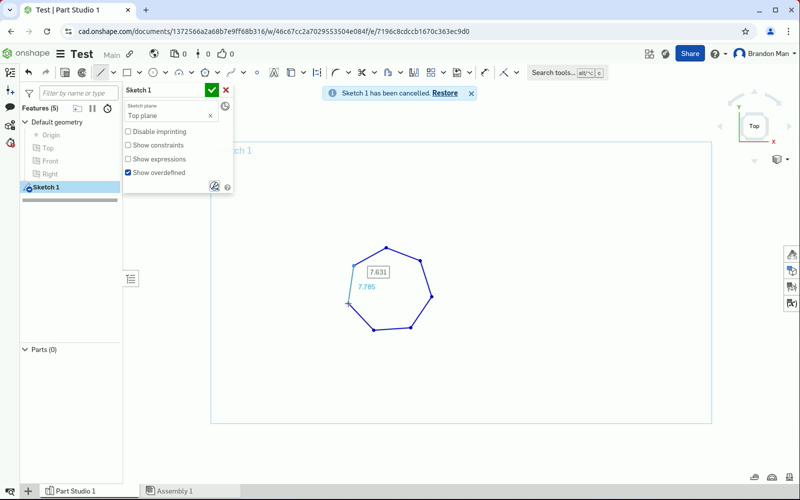
click(348, 303)
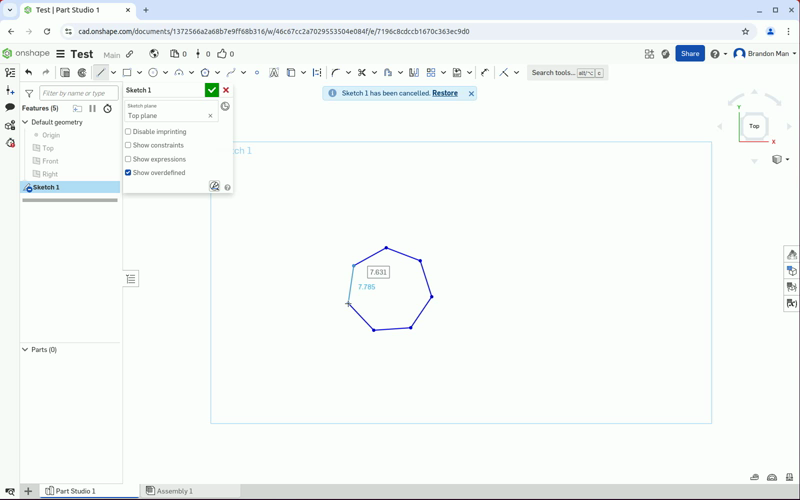
key(esc)
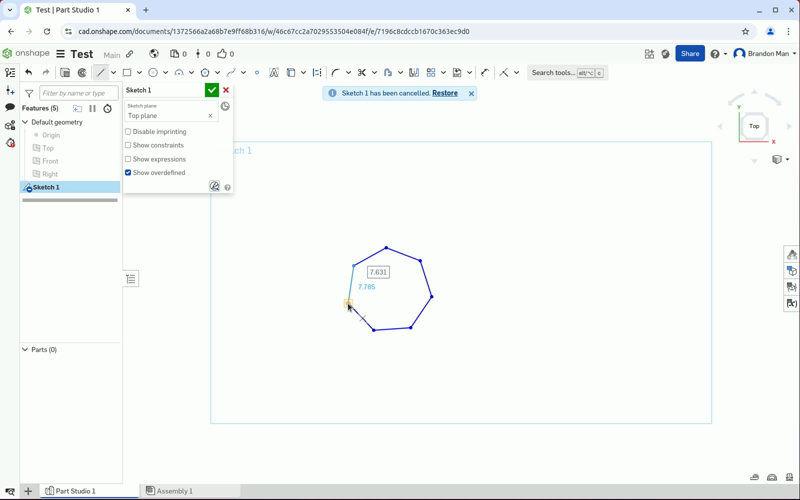
mouse_move(425, 299)
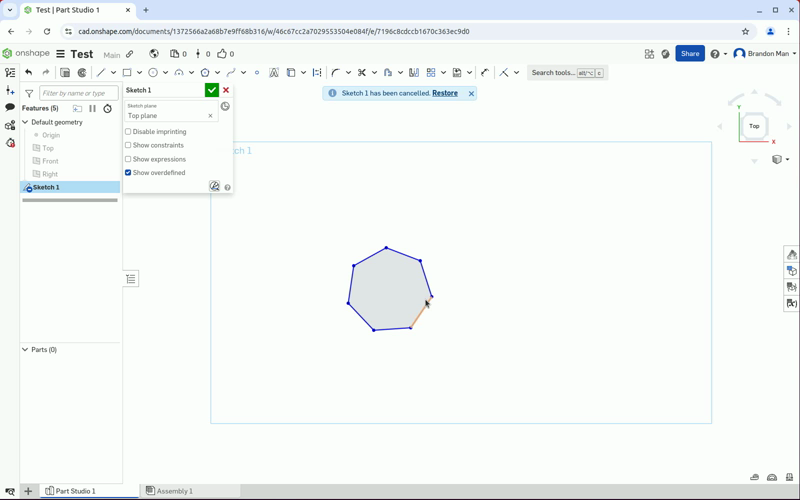
click(425, 299)
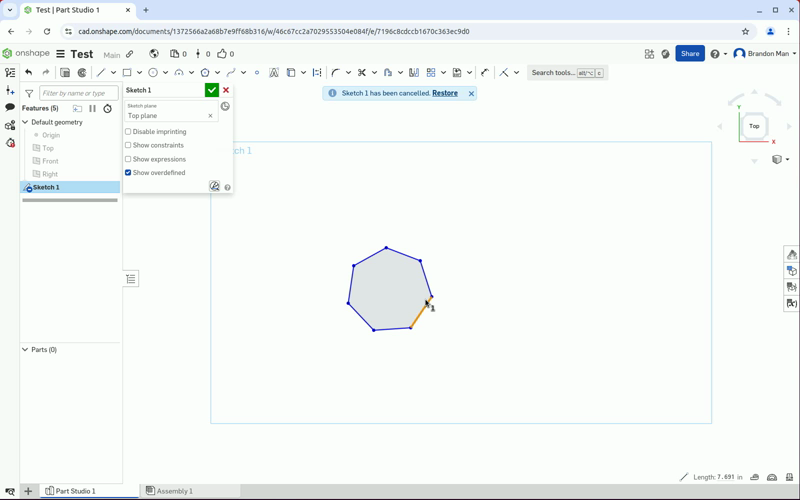
mouse_move(73, 352)
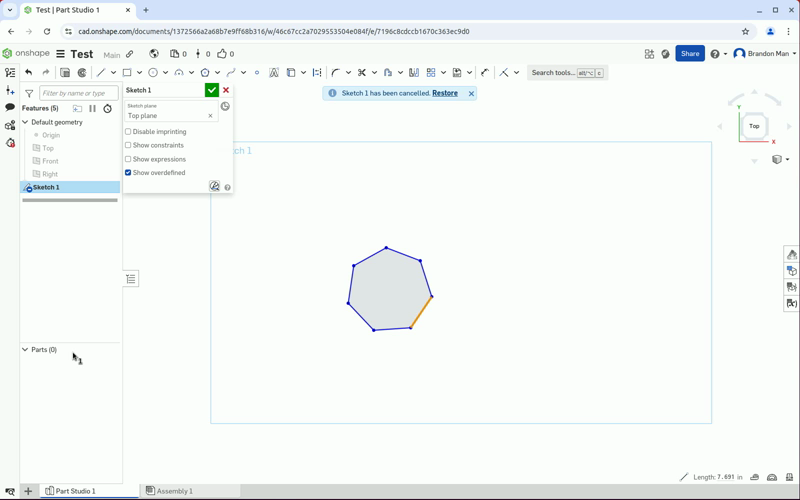
key(shift+y)
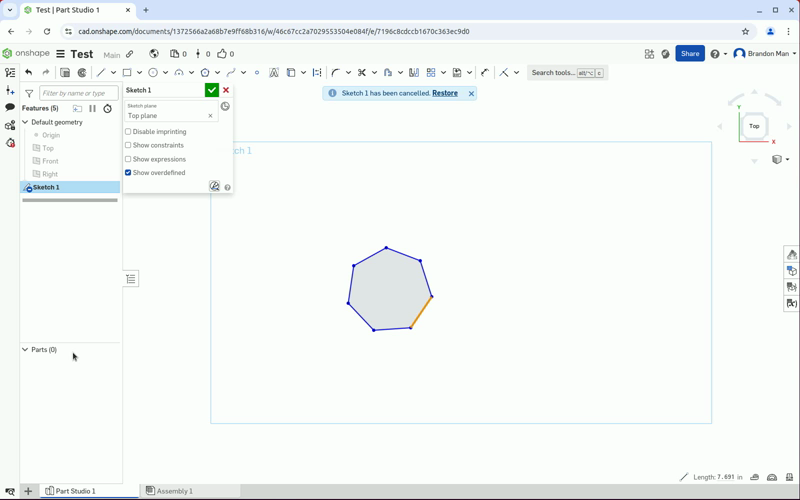
key(shift+e)
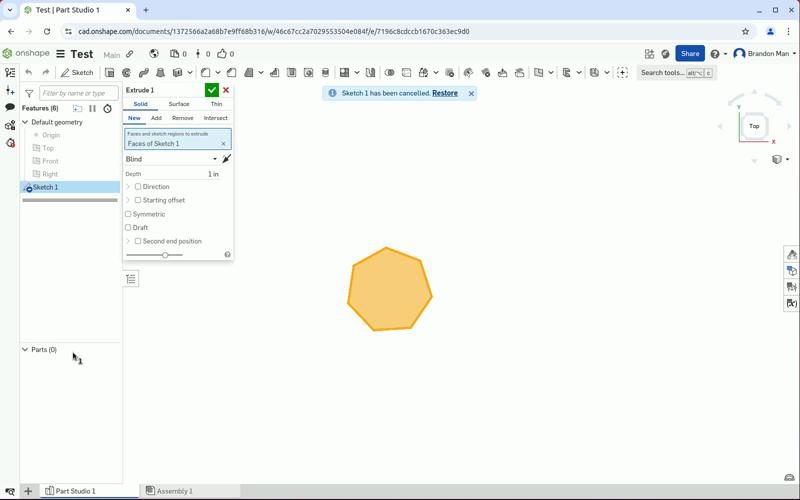
mouse_move(143, 106)
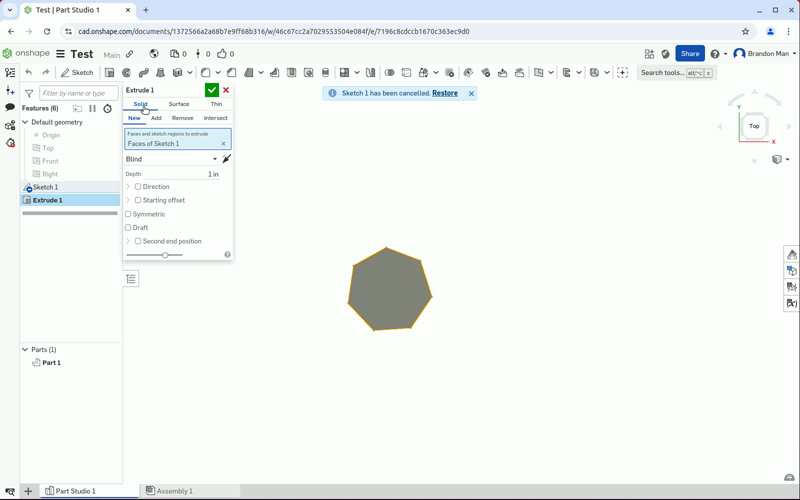
click(143, 106)
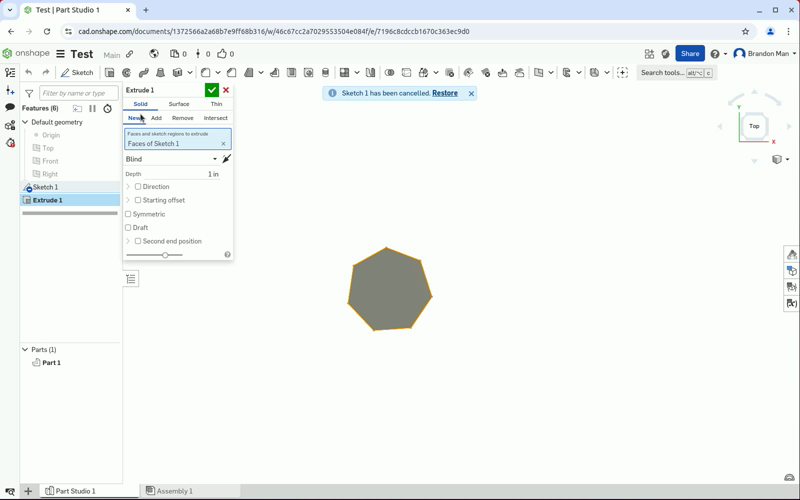
mouse_move(137, 120)
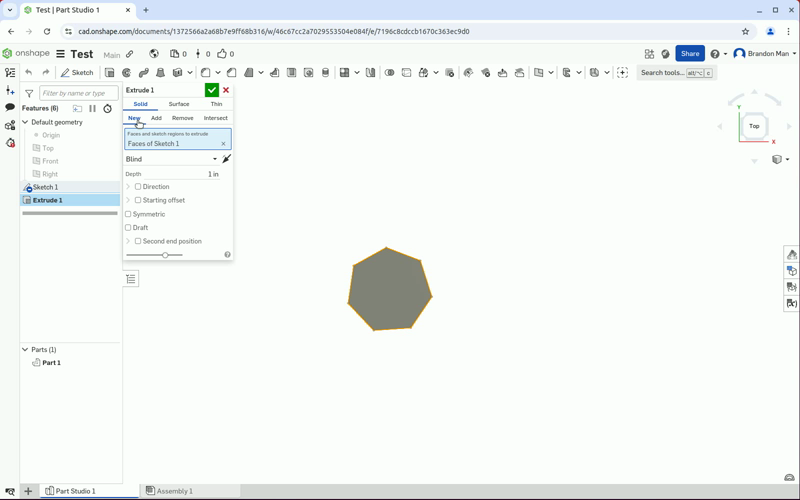
click(137, 120)
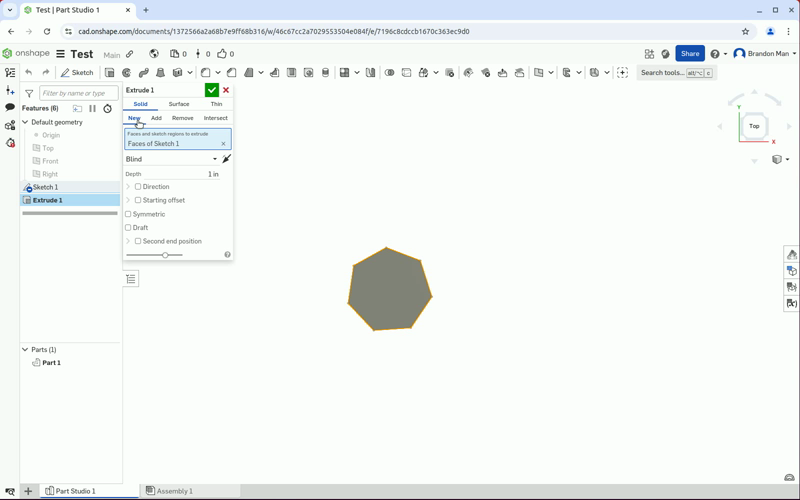
key(tab, 4)
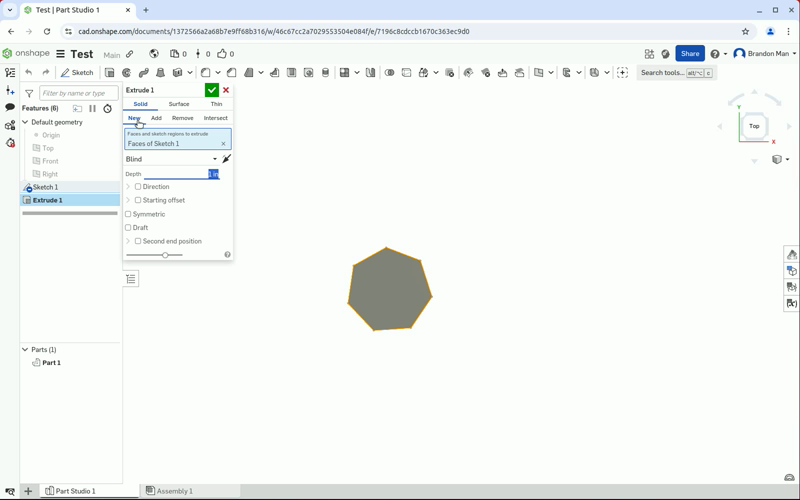
text(1.444)
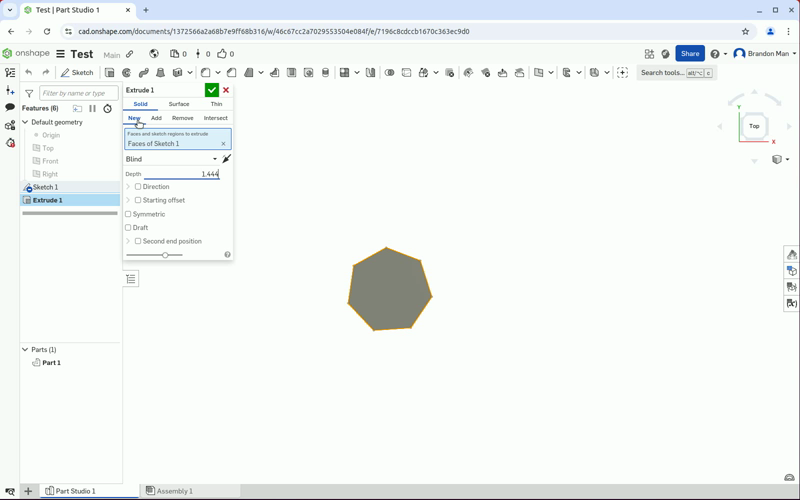
key(enter)
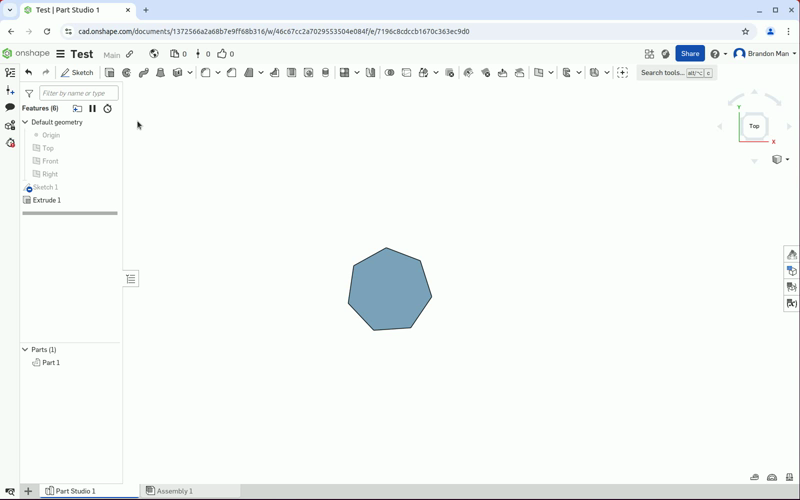
key(shift+h)
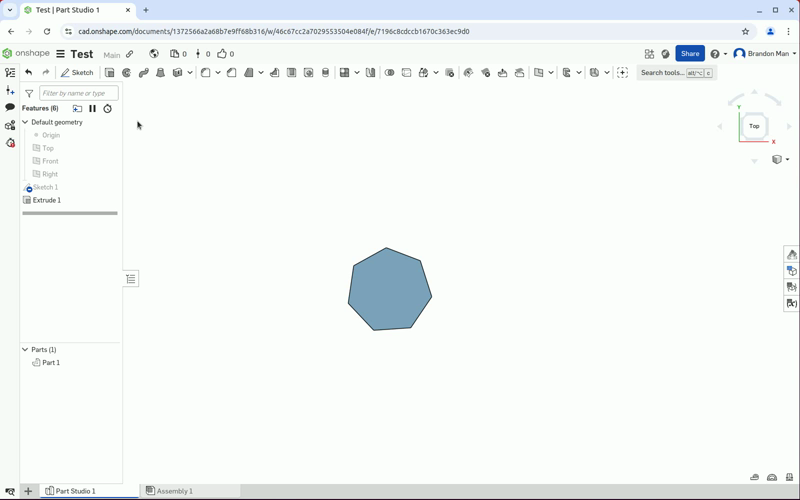
key(shift+h)
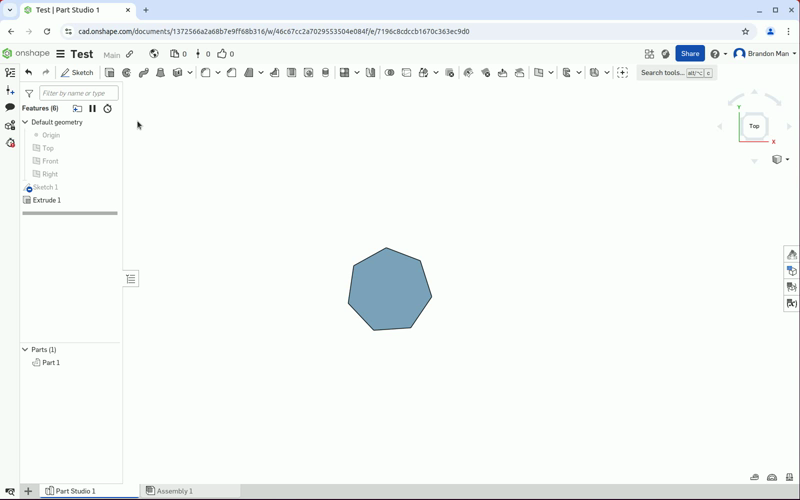
mouse_move(73, 189)
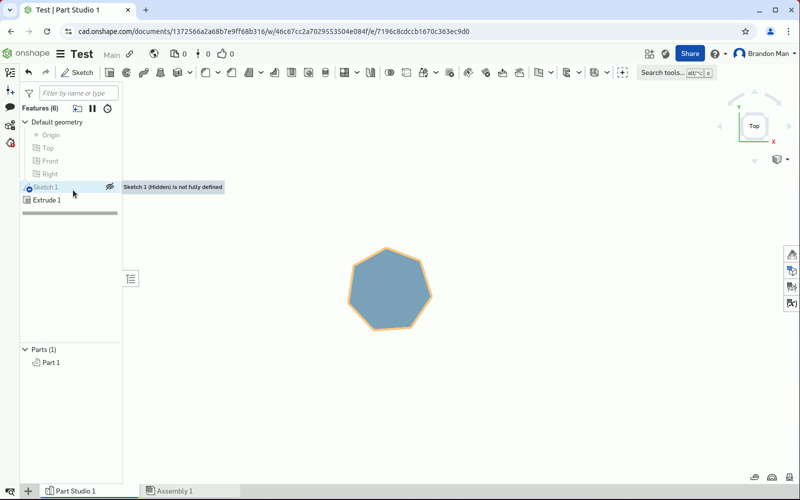
click(73, 189)
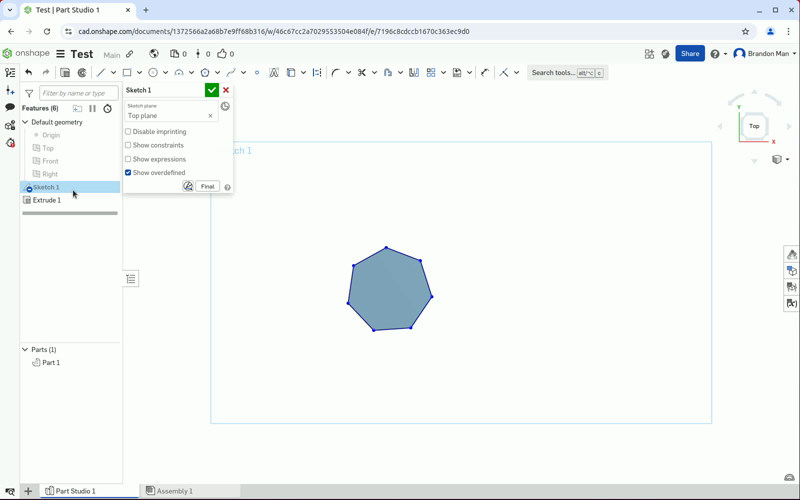
mouse_move(229, 92)
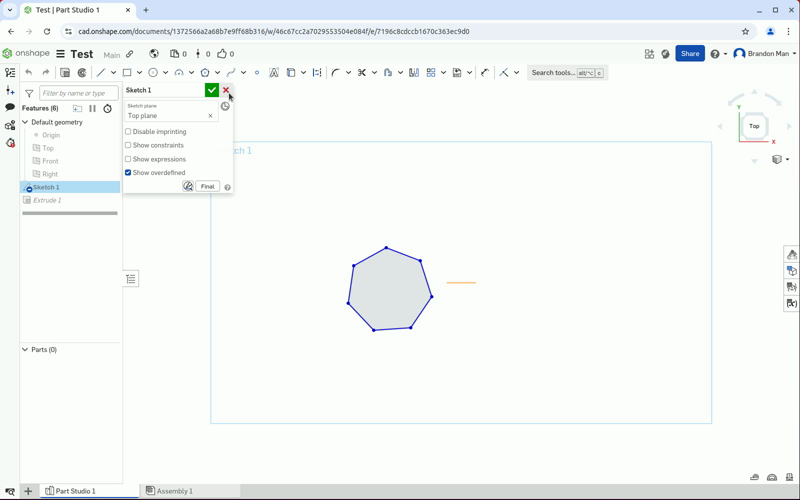
click(229, 92)
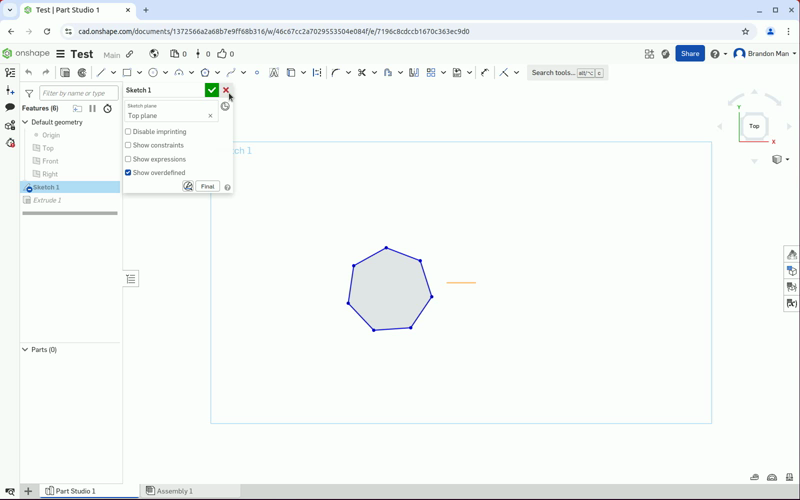
key(shift+s)
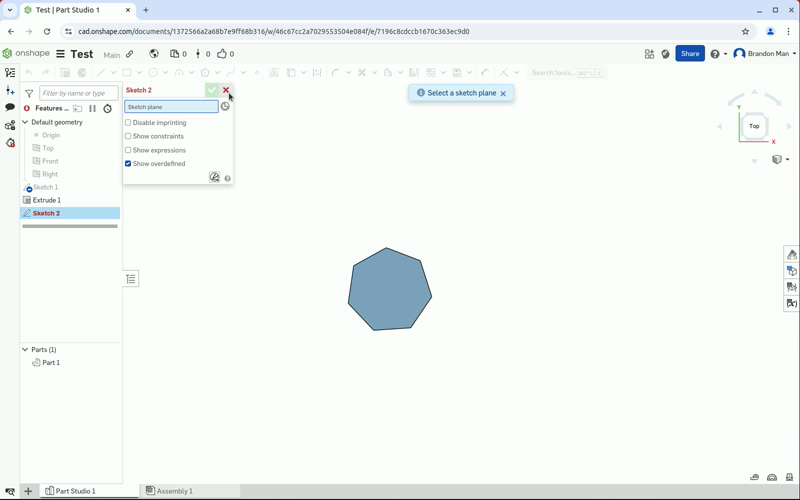
mouse_move(73, 150)
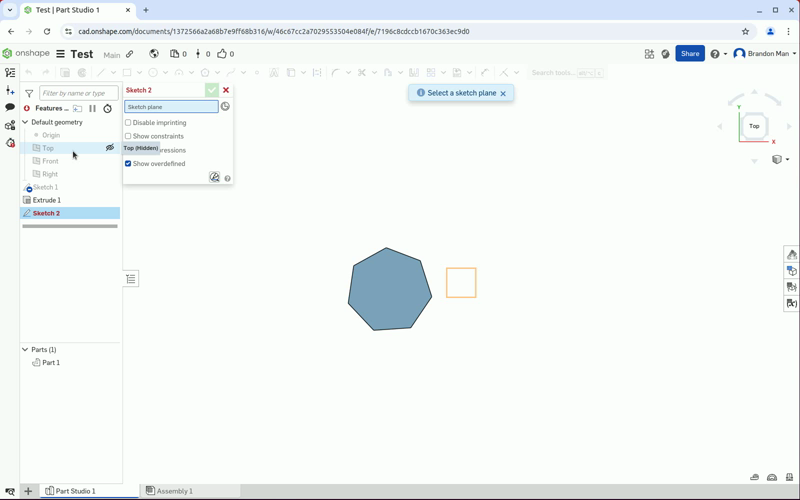
click(73, 150)
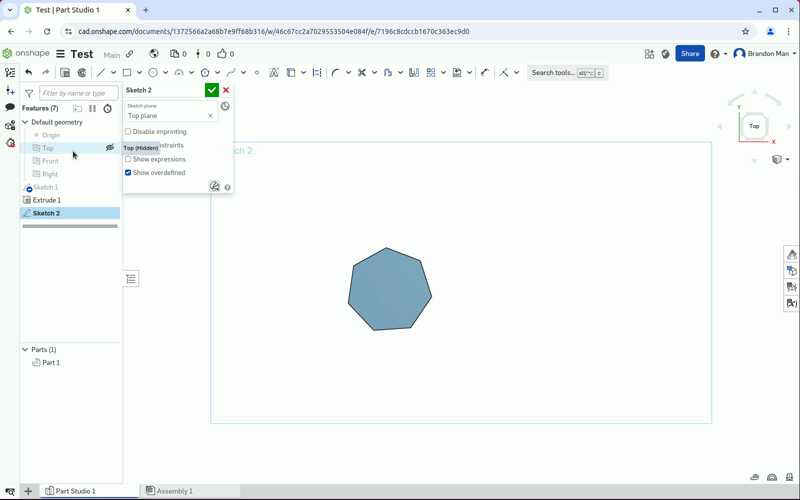
mouse_move(73, 352)
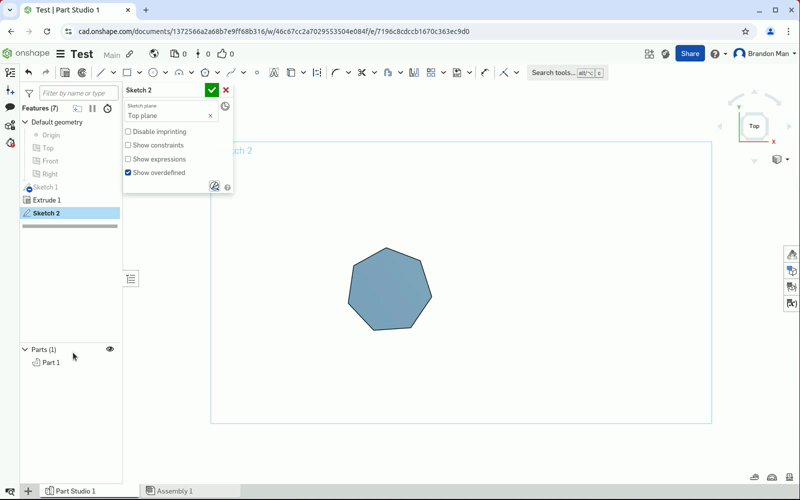
key(y)
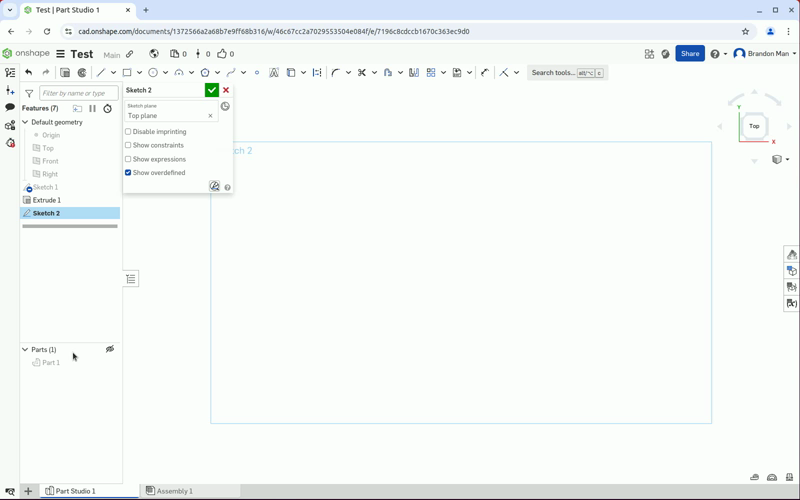
key(c)
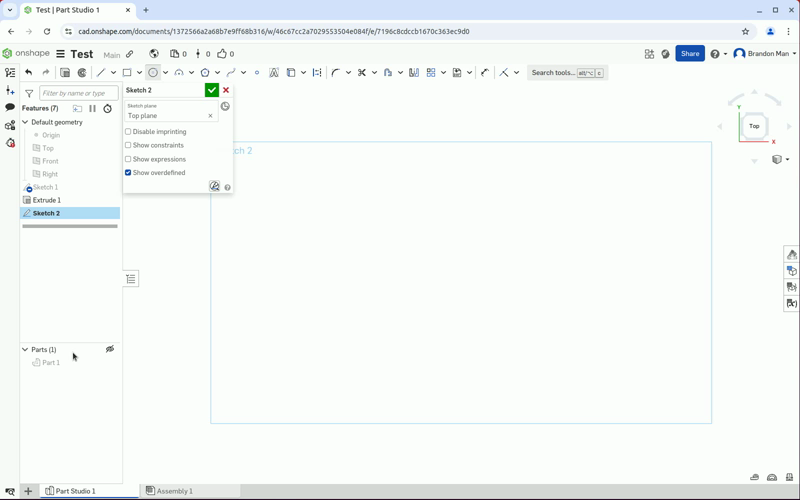
key_down(shift)
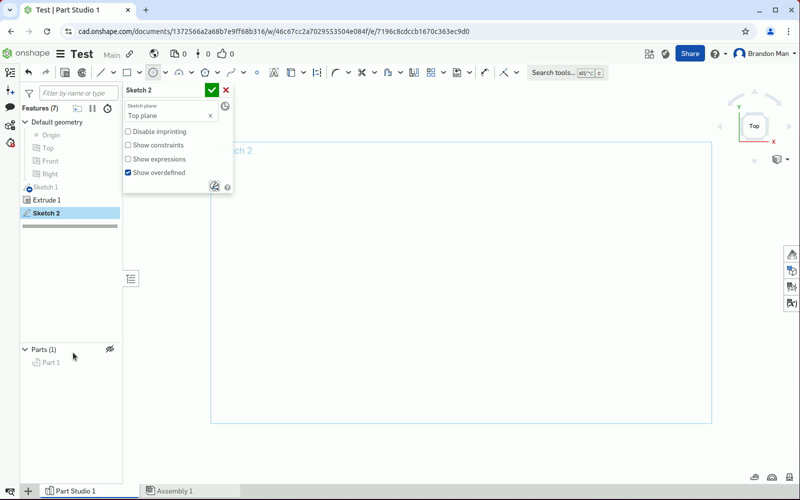
mouse_move(455, 255)
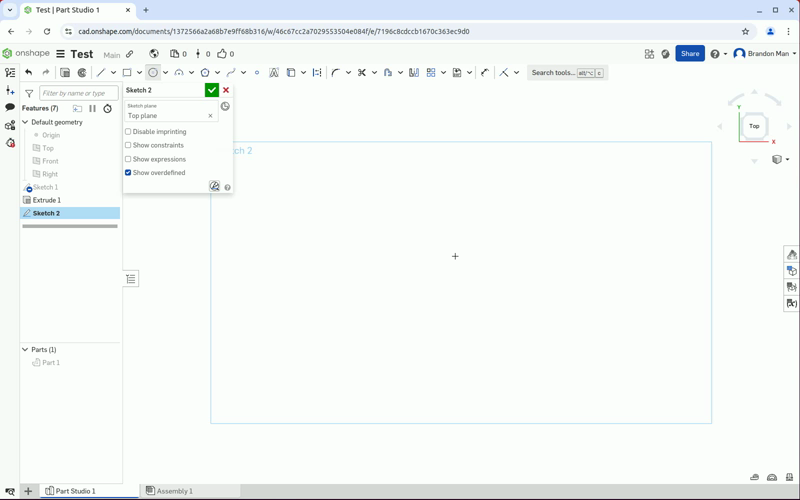
click(455, 255)
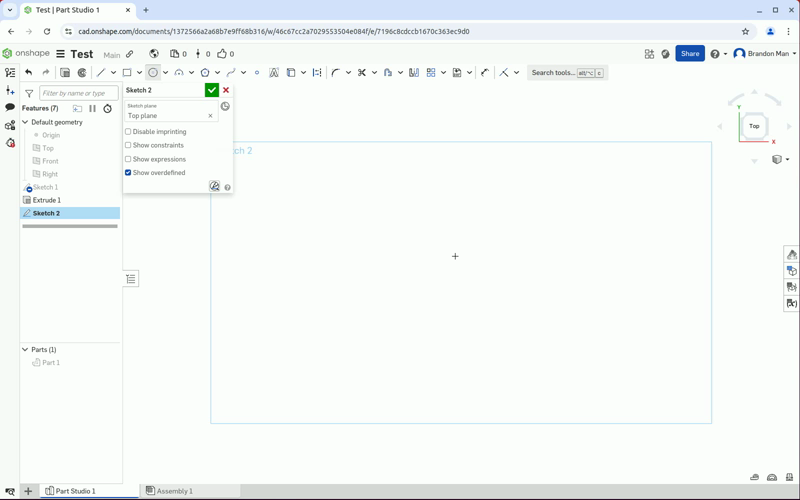
key_up(shift)
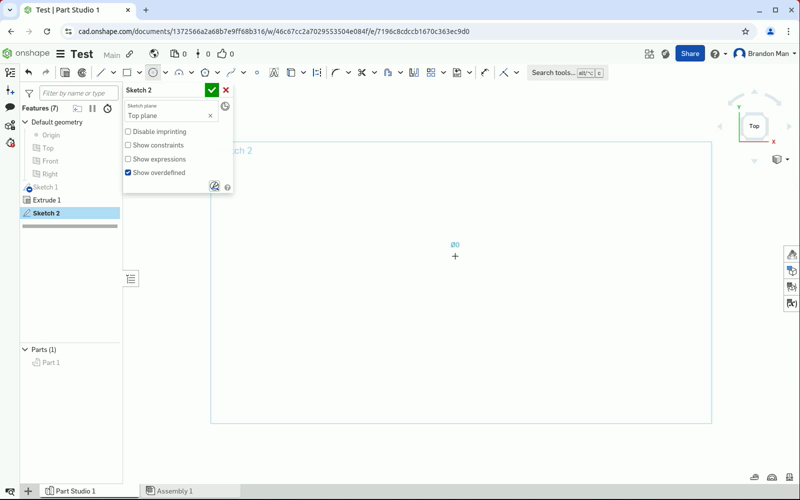
mouse_move(479, 255)
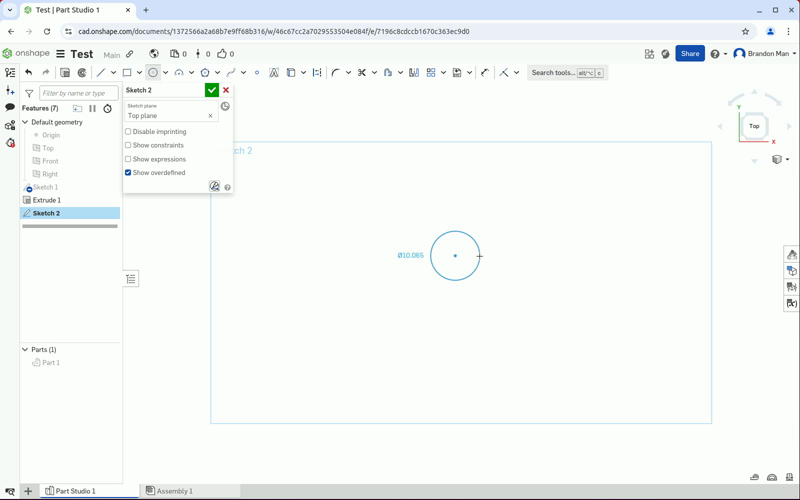
click(479, 255)
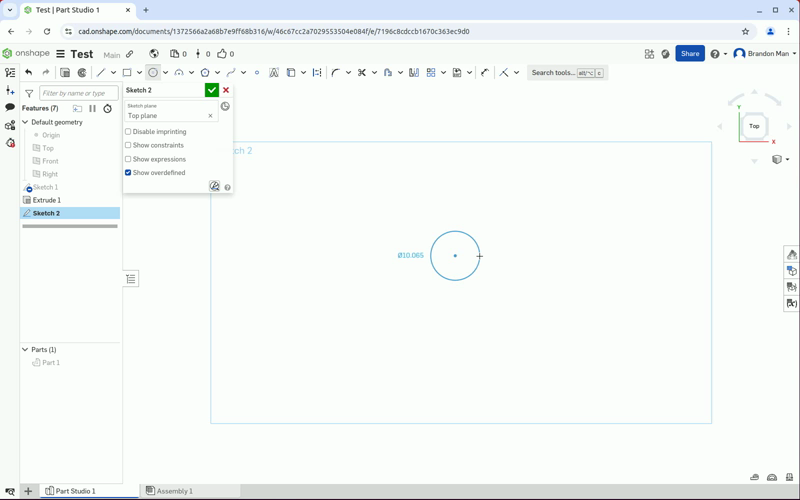
key(esc)
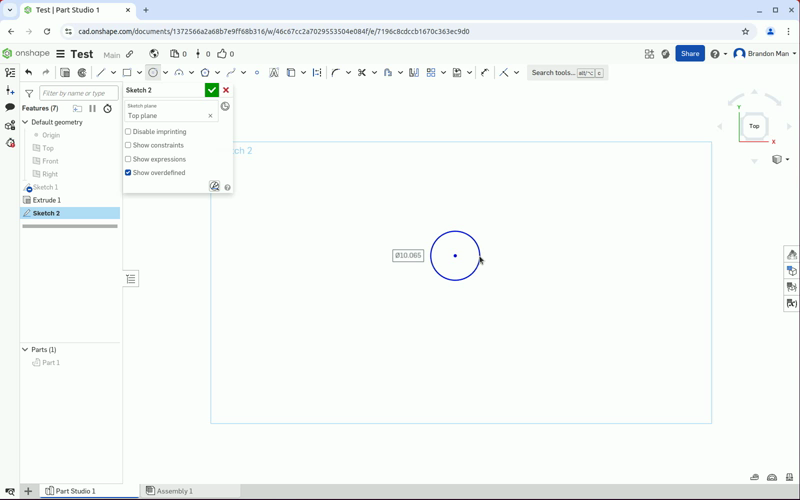
mouse_move(435, 251)
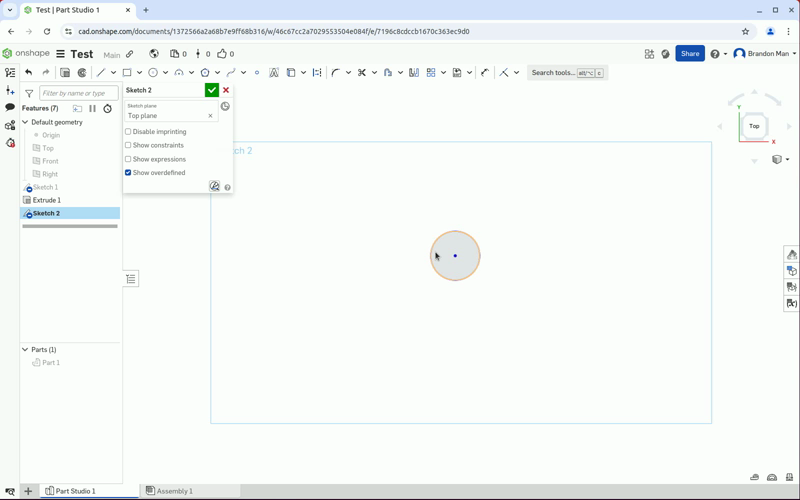
click(435, 251)
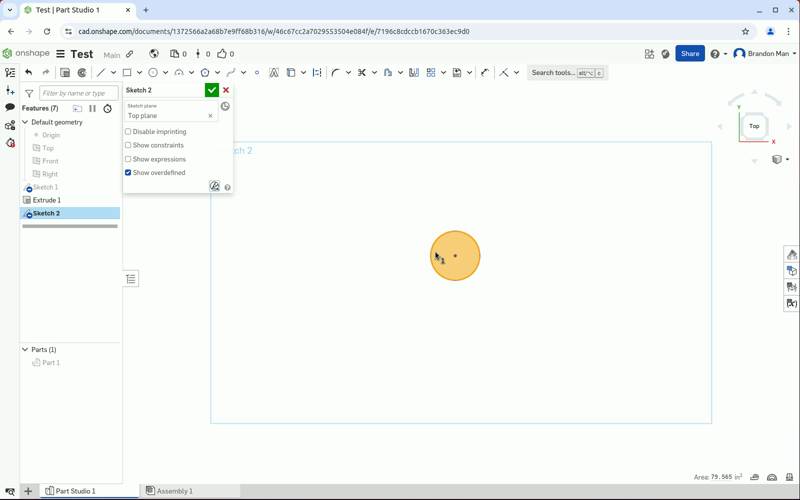
mouse_move(73, 352)
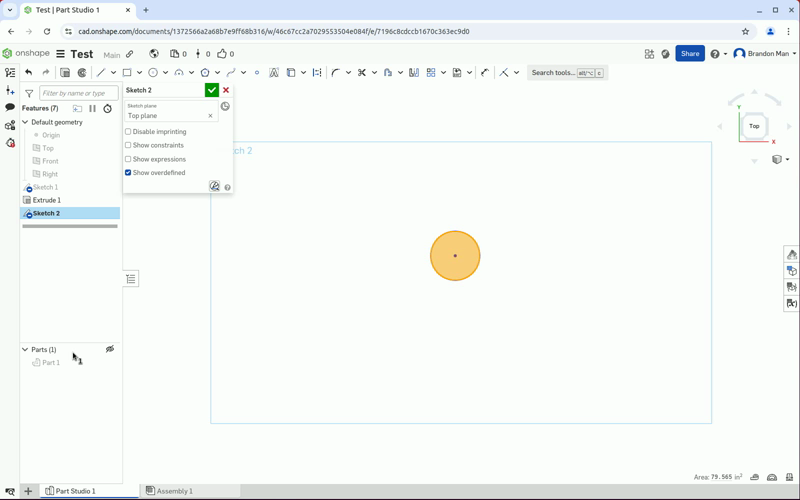
key(shift+y)
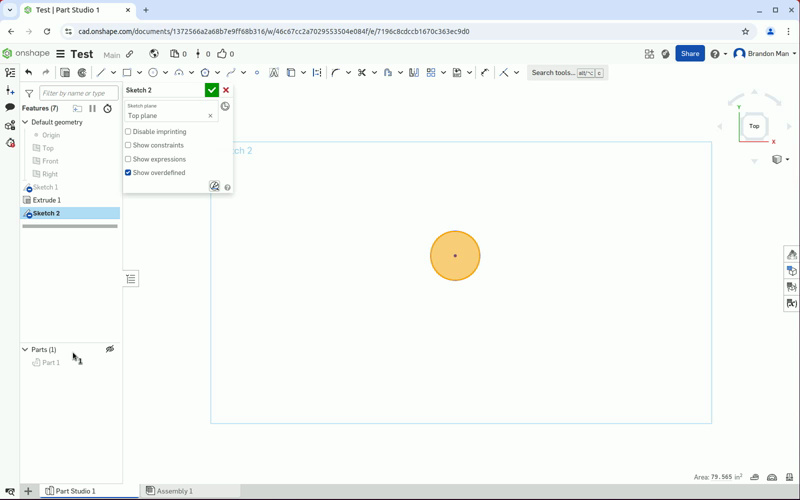
key(shift+e)
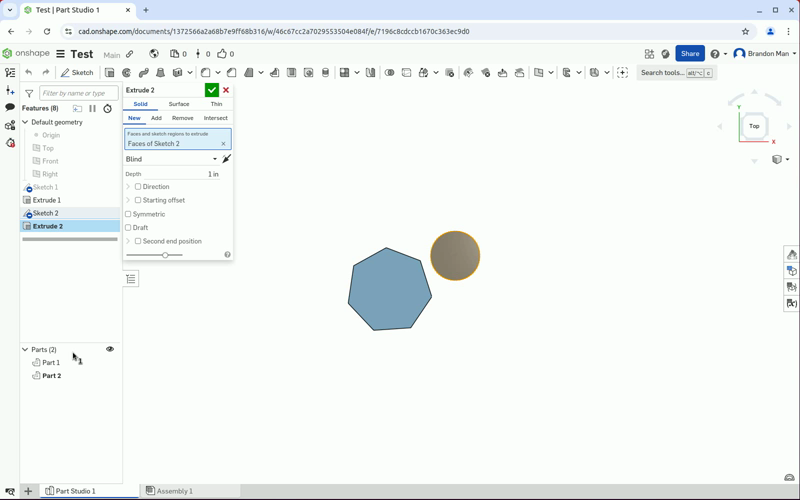
mouse_move(143, 106)
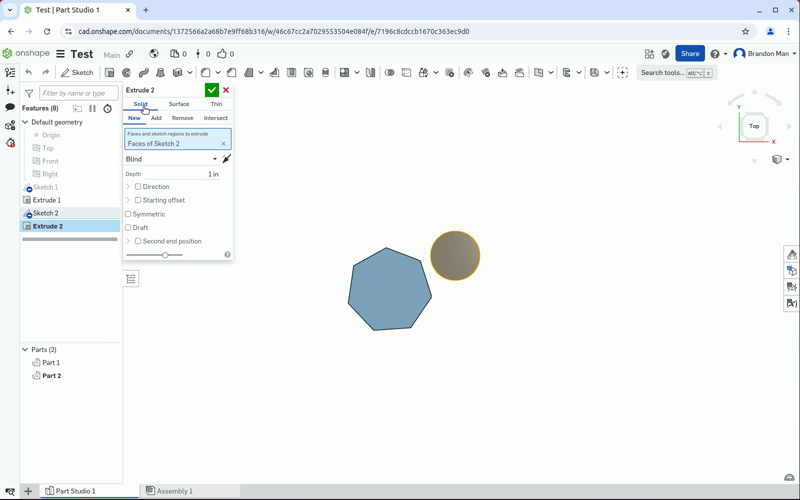
click(143, 106)
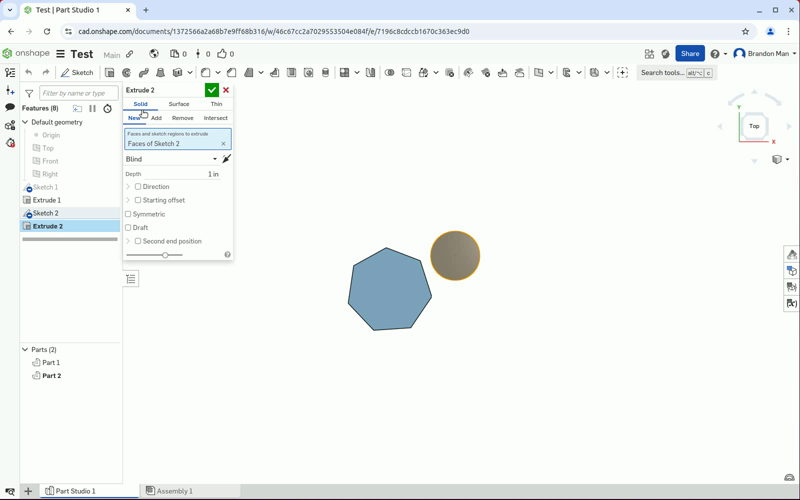
mouse_move(137, 120)
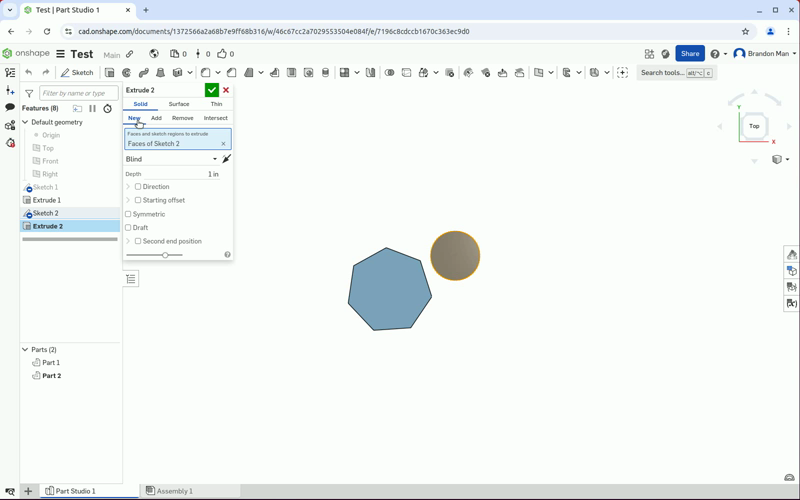
click(137, 120)
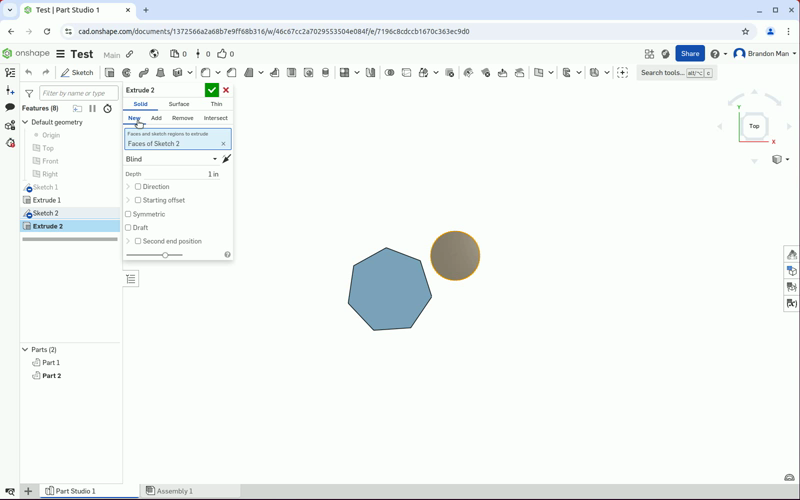
key(tab, 4)
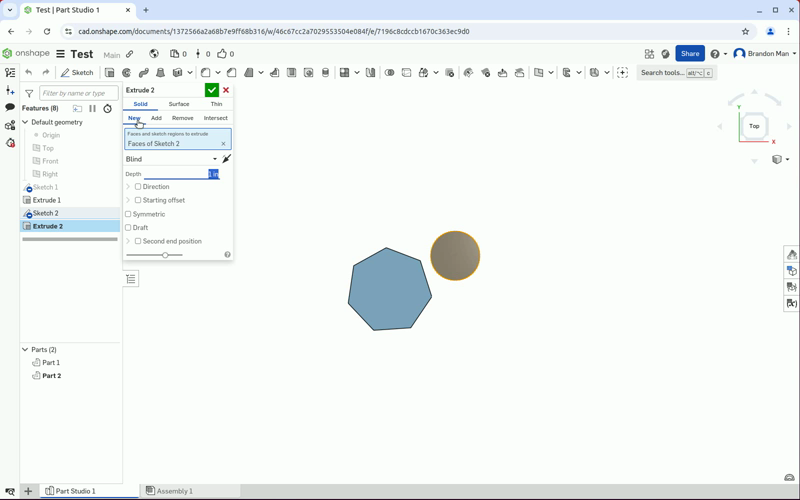
text(14.443)
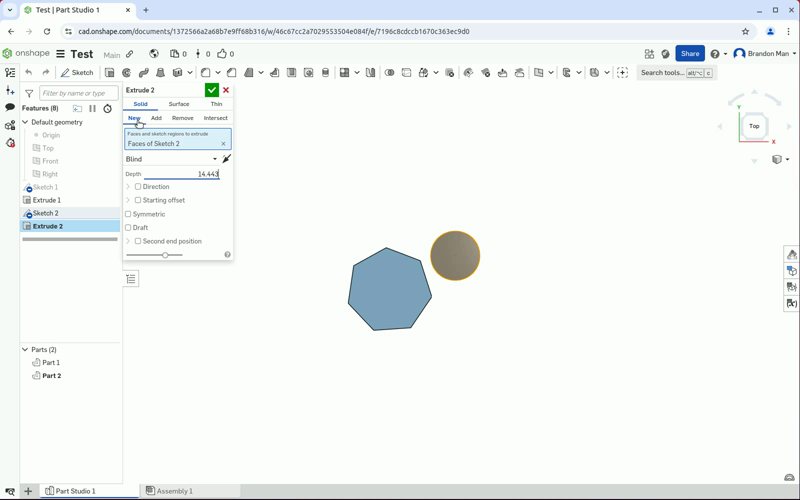
key(enter)
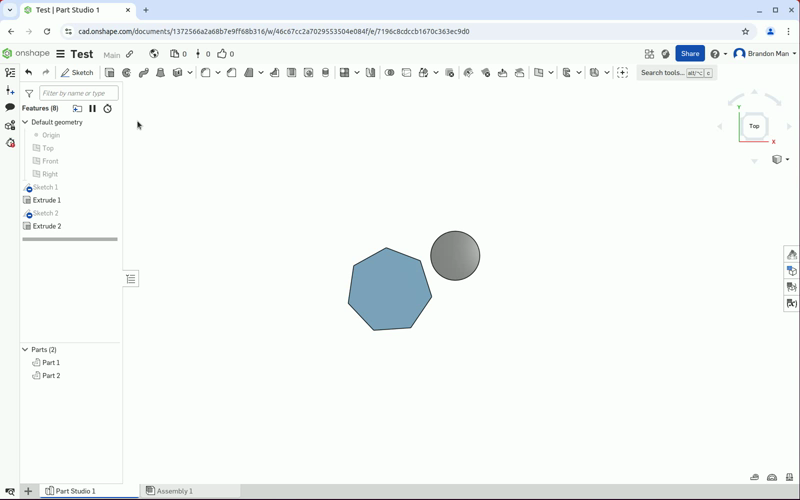
key(shift+h)
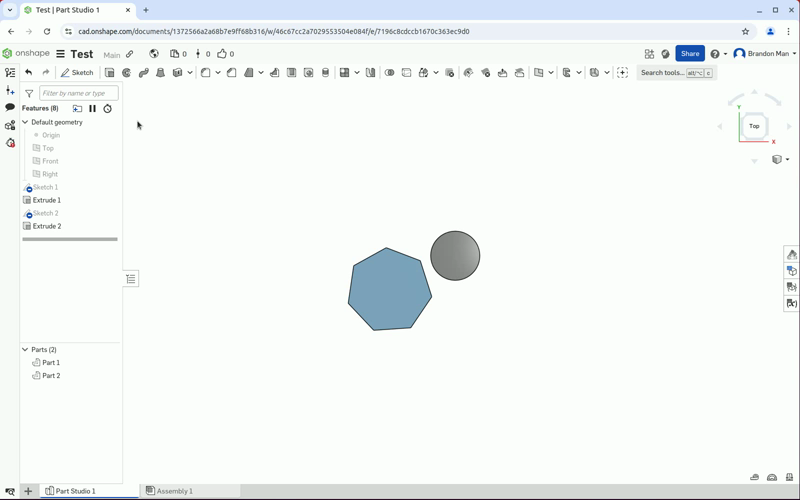
key(shift+h)
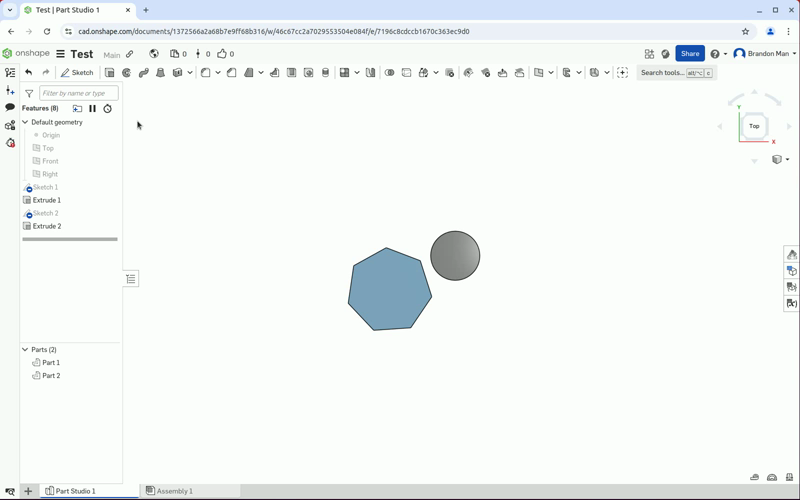
key(shift+7)
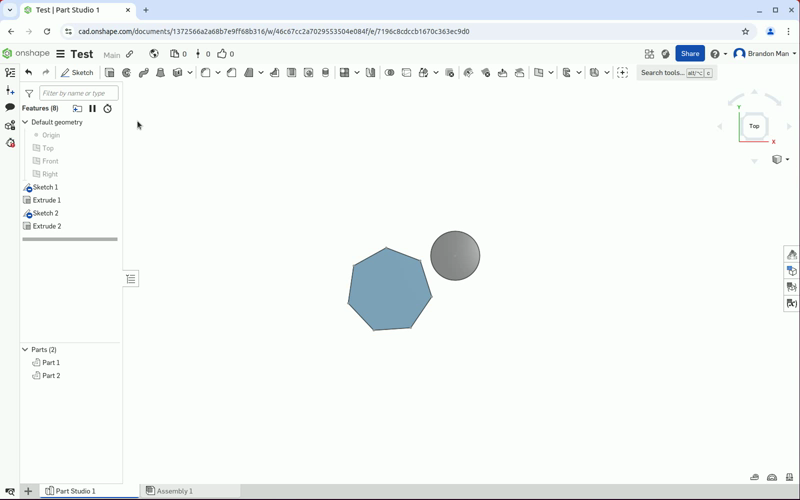
key(up, 3)
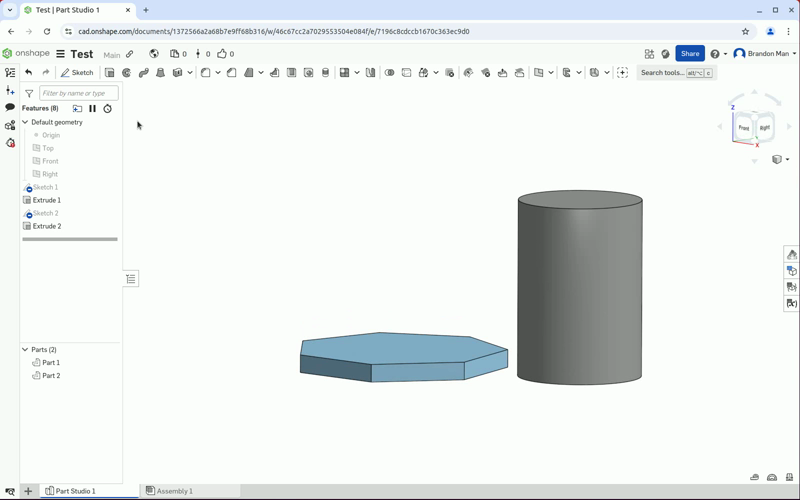
key(left, 3)
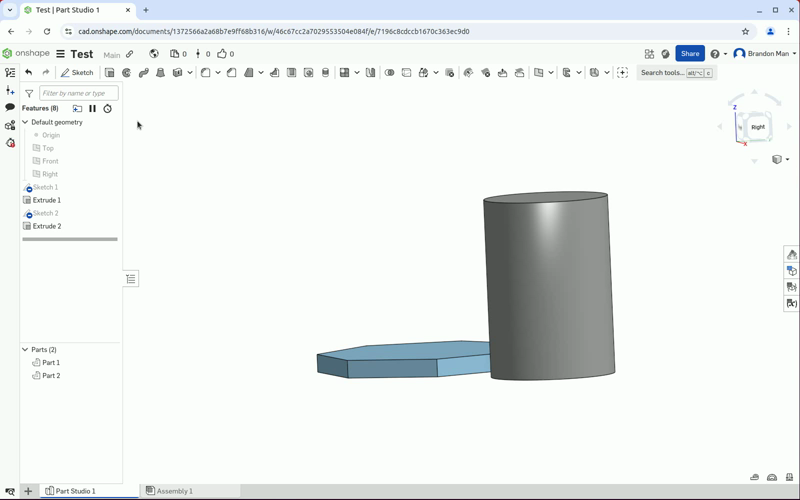
key(right, 3)
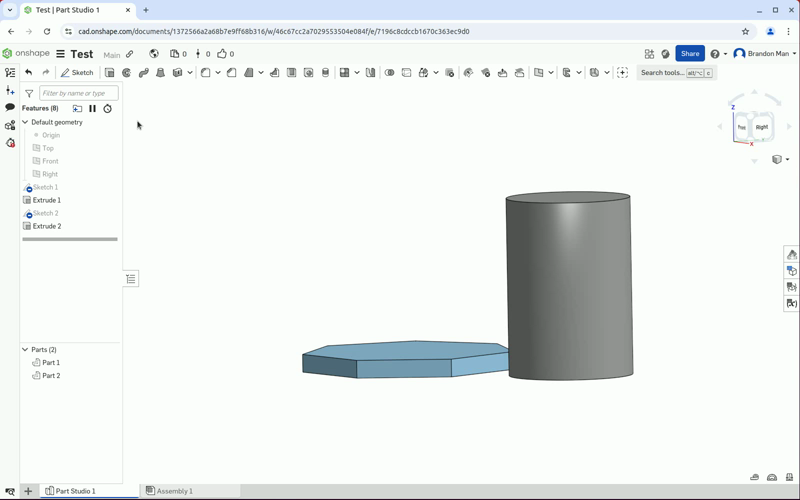
key(down, 3)
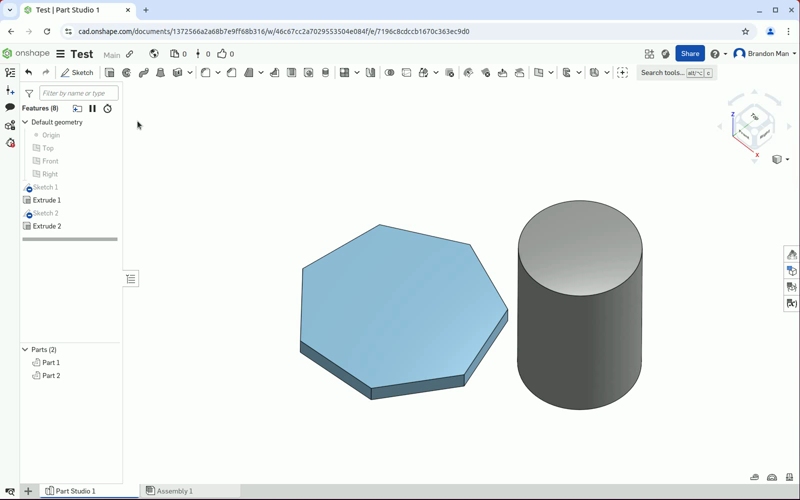
mouse_move(73, 189)
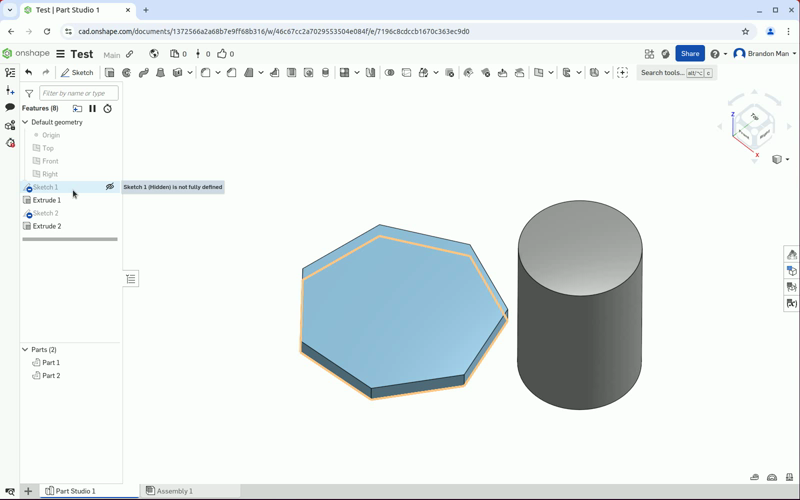
click(73, 189)